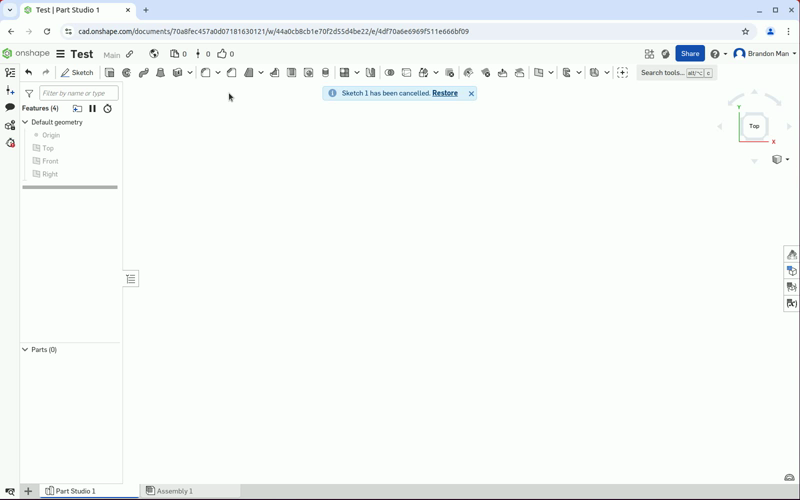
key(shift+h)
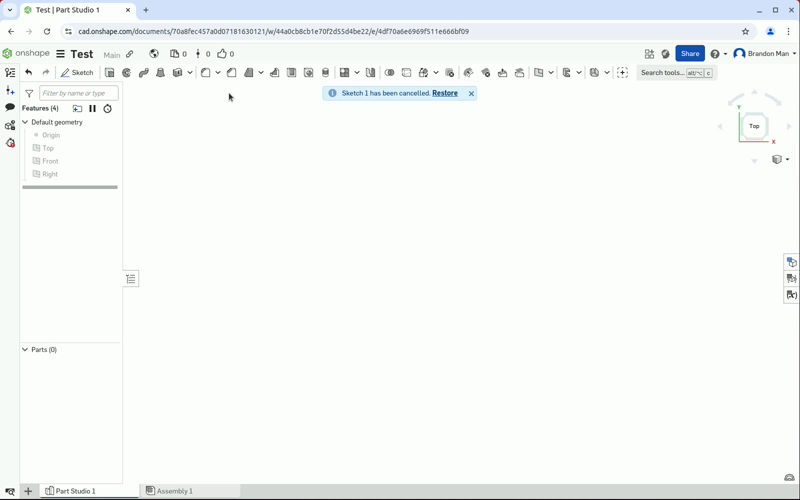
key(shift+s)
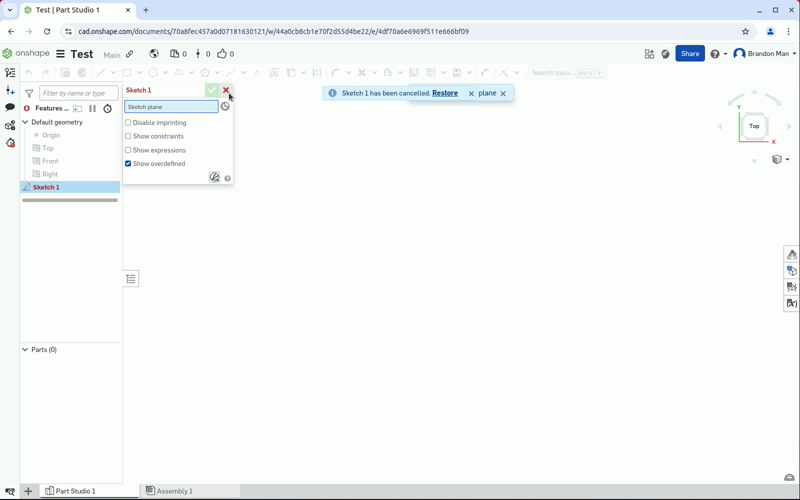
mouse_move(73, 150)
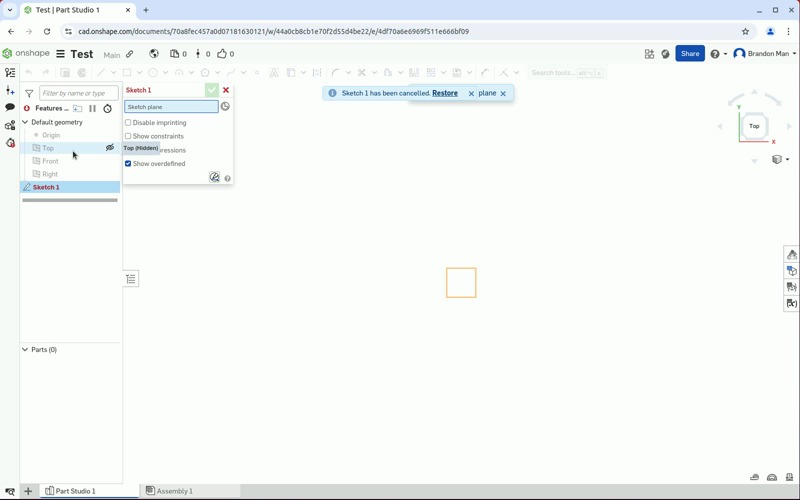
click(73, 150)
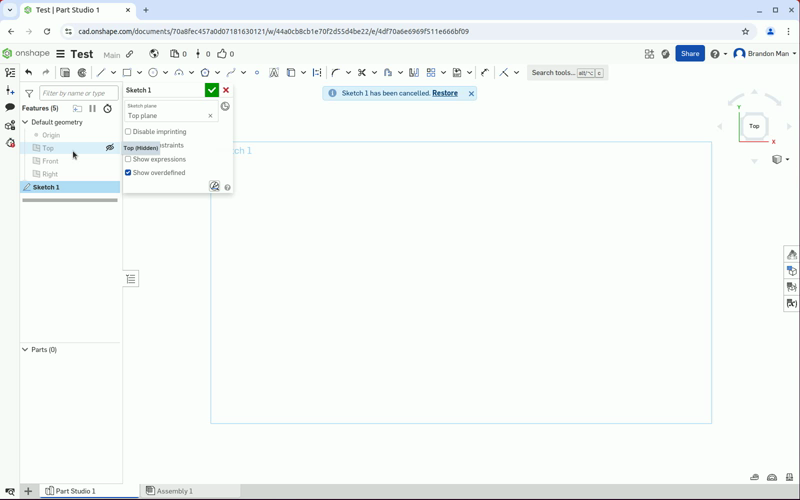
mouse_move(73, 352)
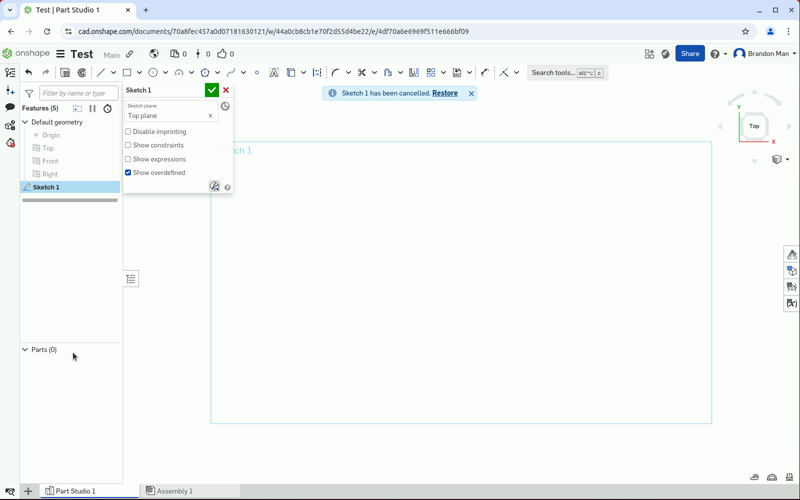
key(y)
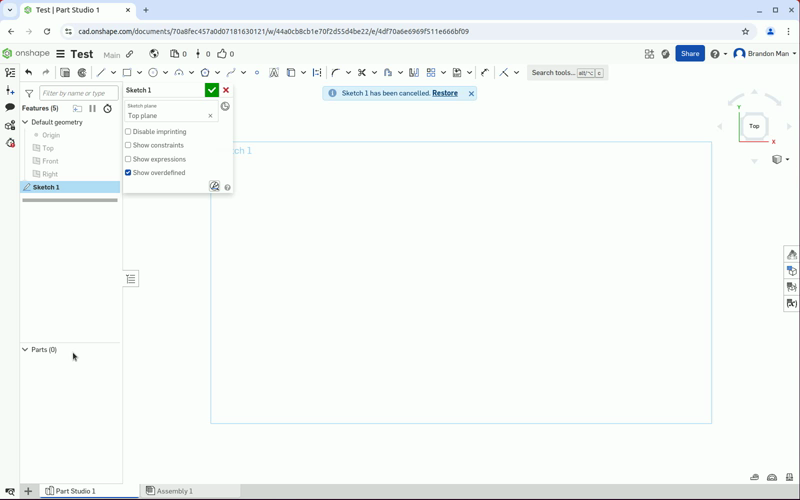
key(l)
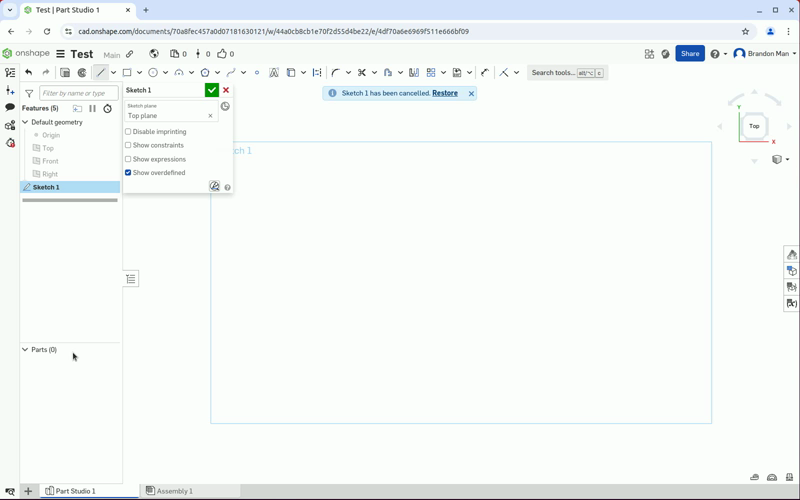
key_down(shift)
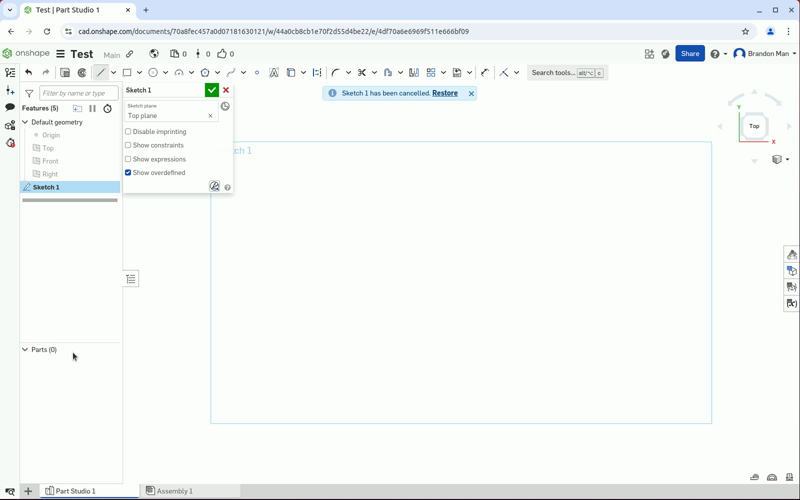
mouse_move(416, 327)
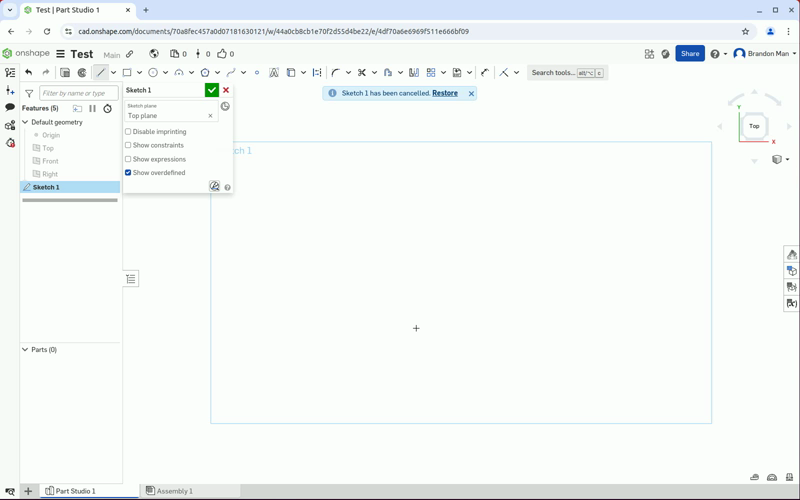
click(416, 327)
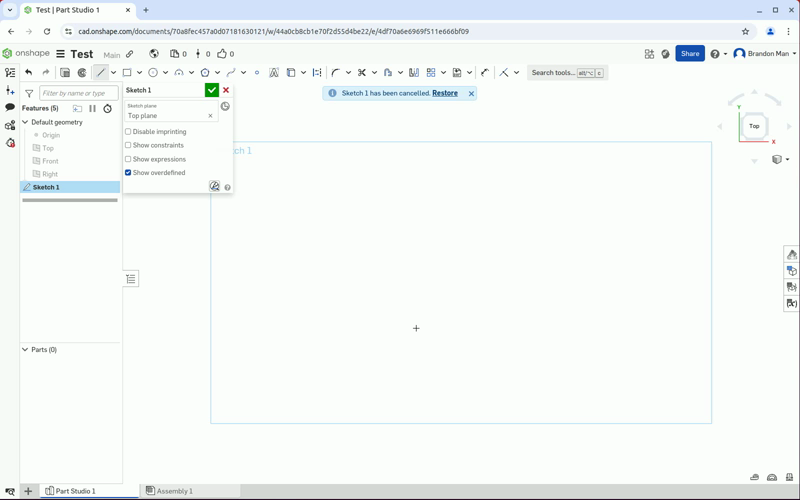
key_up(shift)
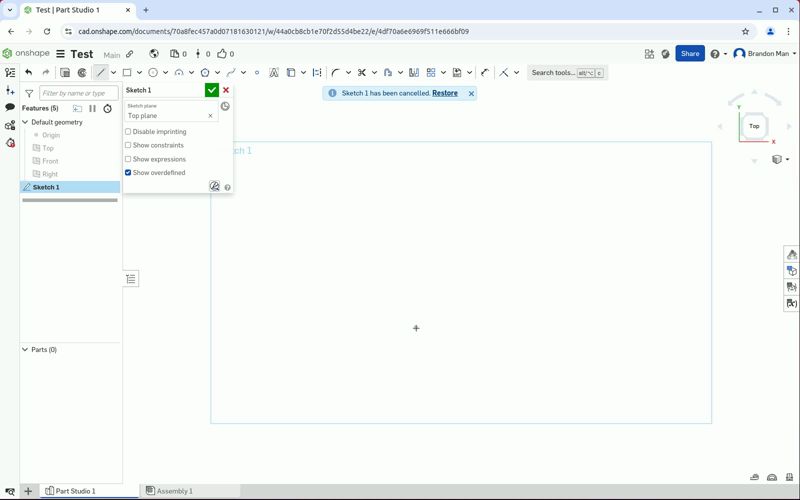
key_down(shift)
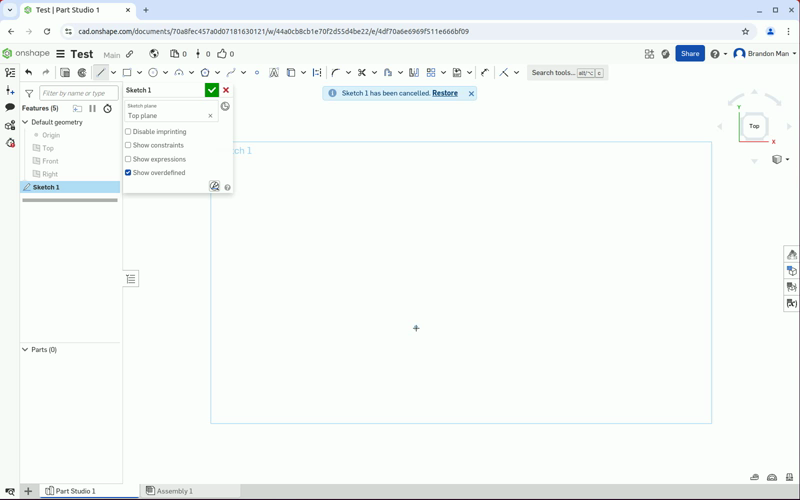
mouse_move(506, 327)
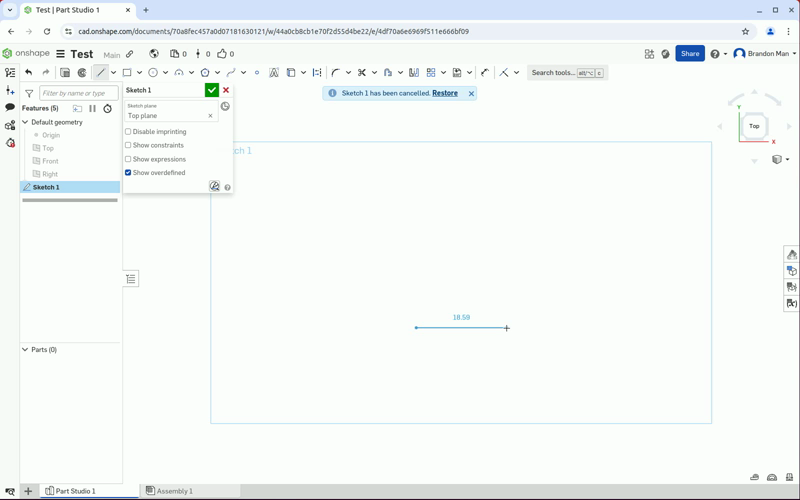
click(506, 327)
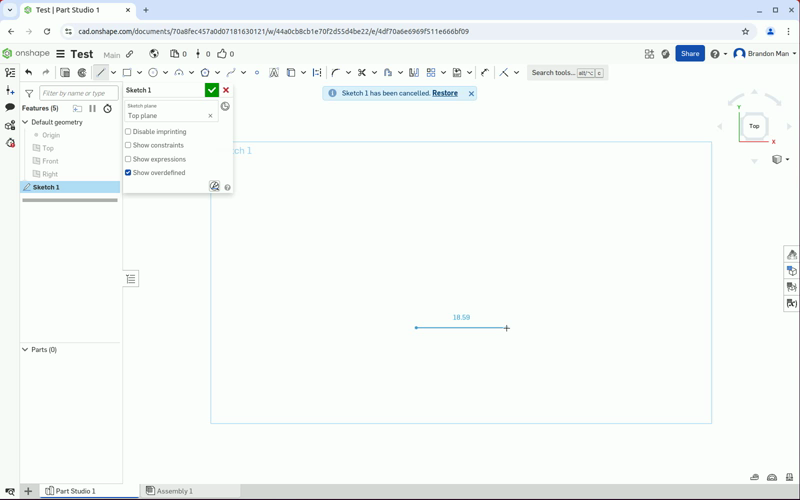
key_up(shift)
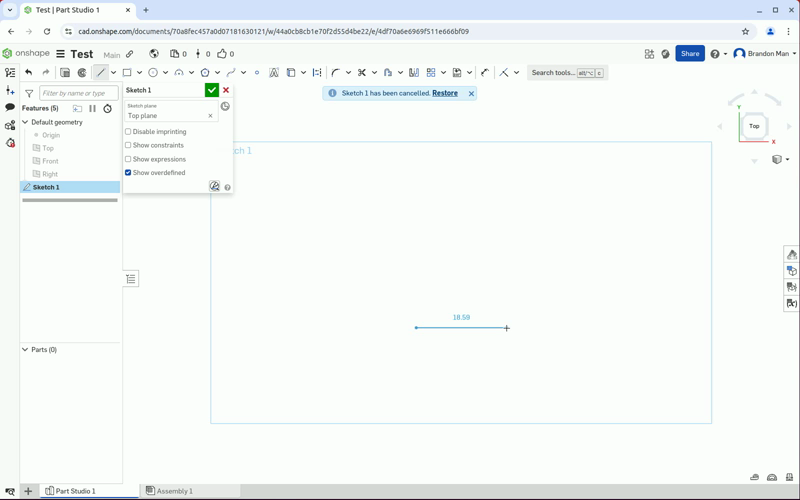
key_down(shift)
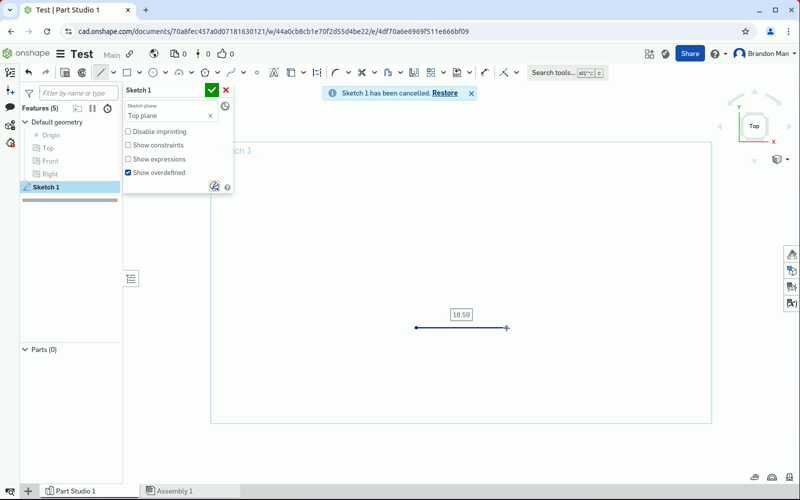
mouse_move(506, 237)
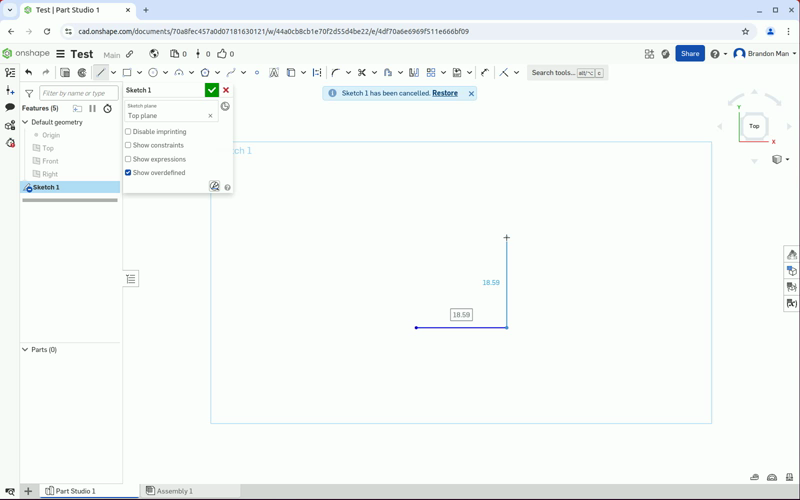
click(506, 237)
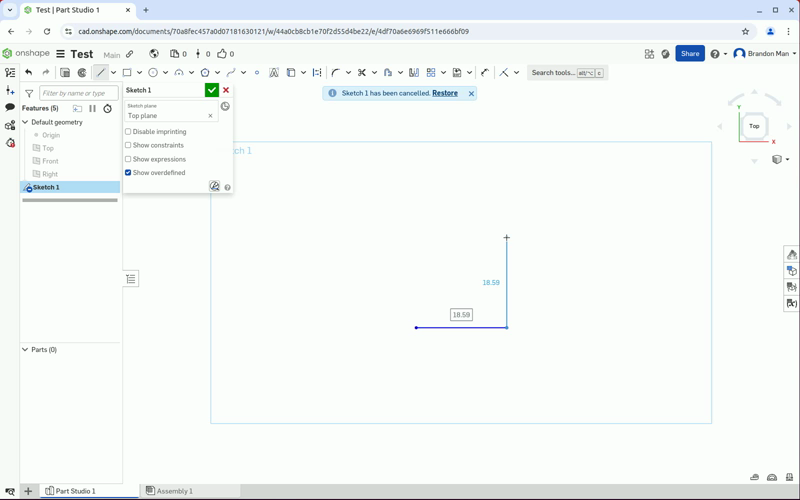
key_up(shift)
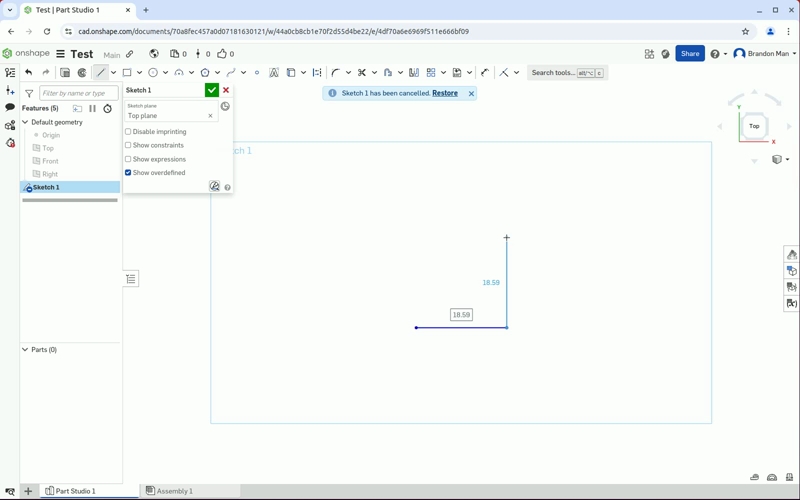
key_down(shift)
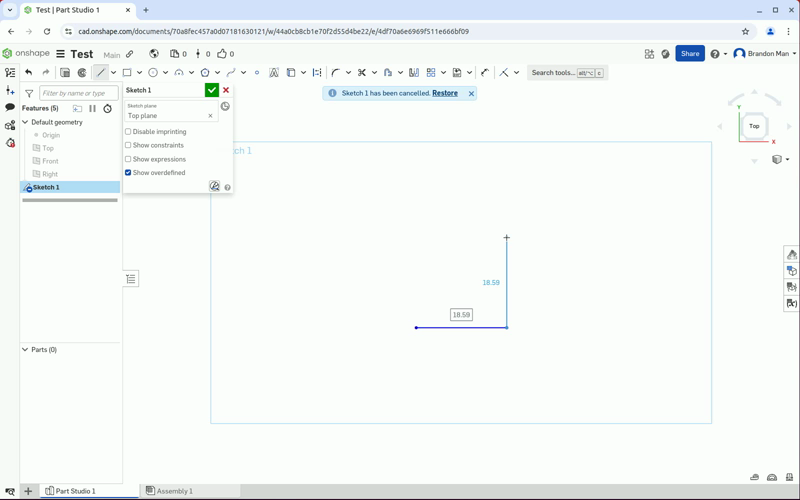
mouse_move(416, 237)
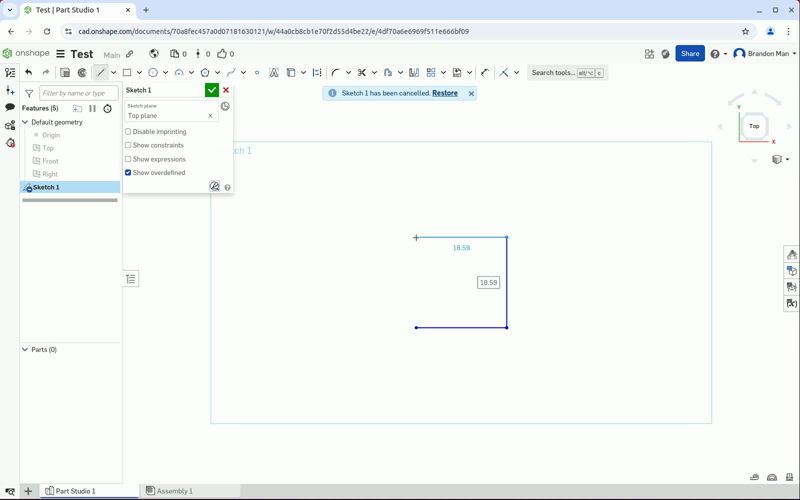
click(416, 237)
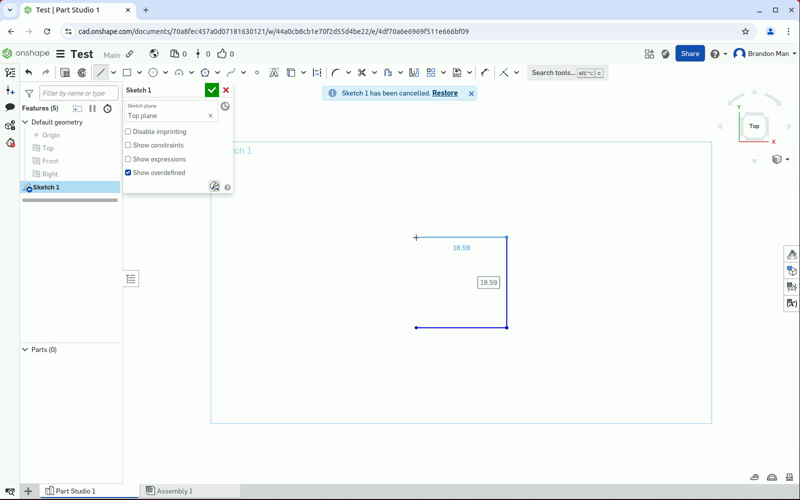
key_up(shift)
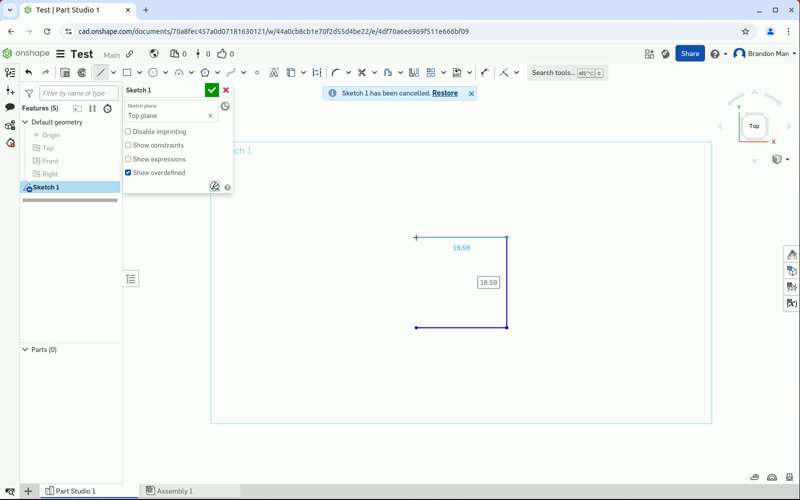
key_down(shift)
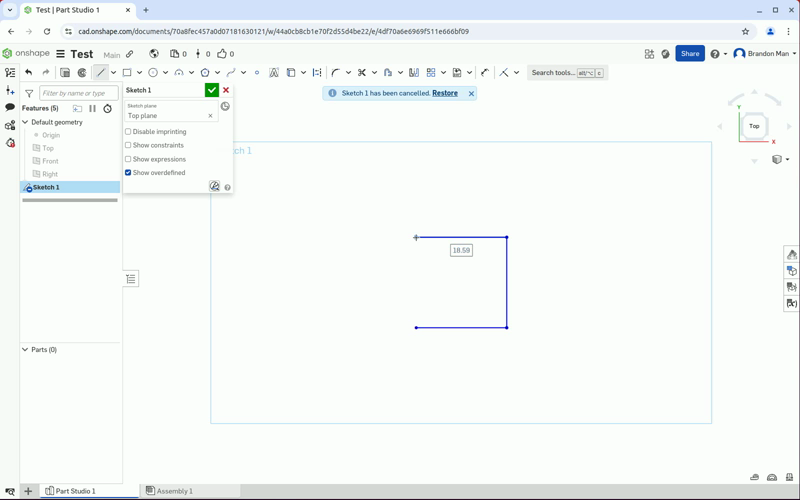
mouse_move(416, 327)
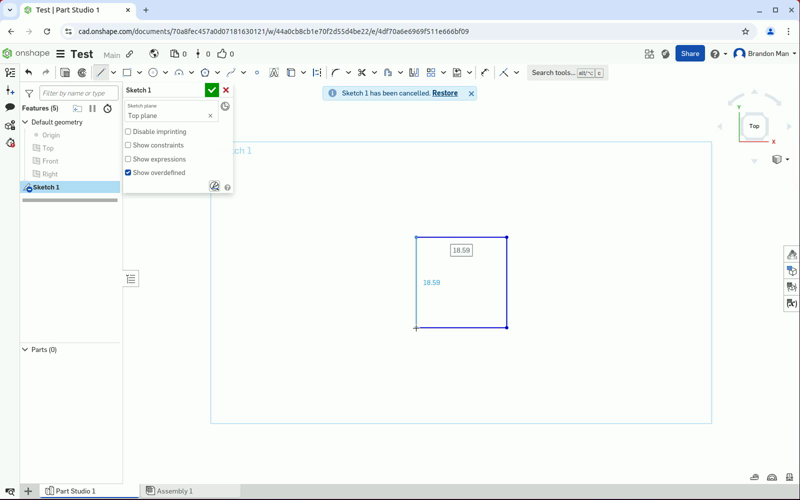
key_up(shift)
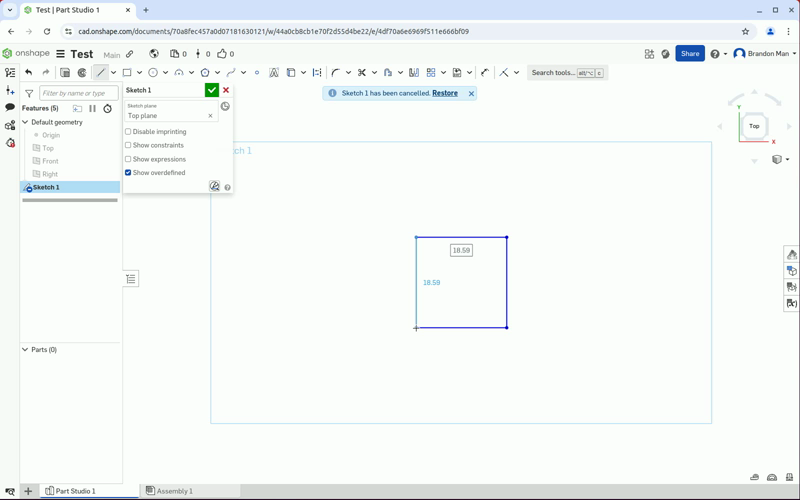
click(416, 327)
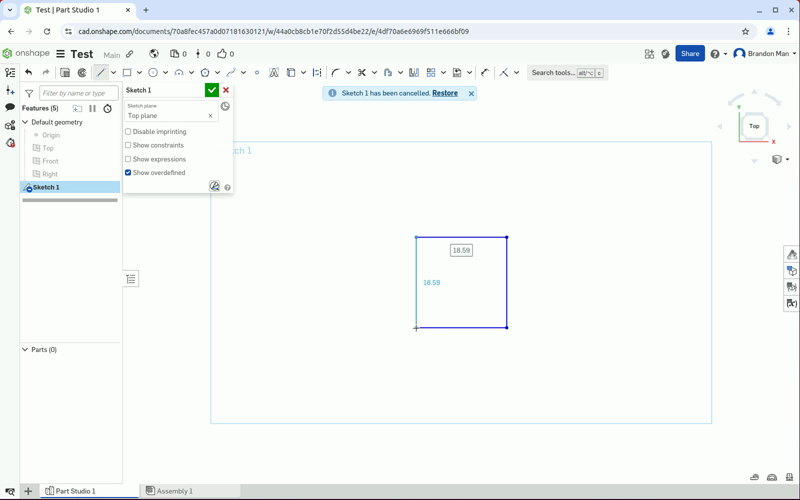
key(esc)
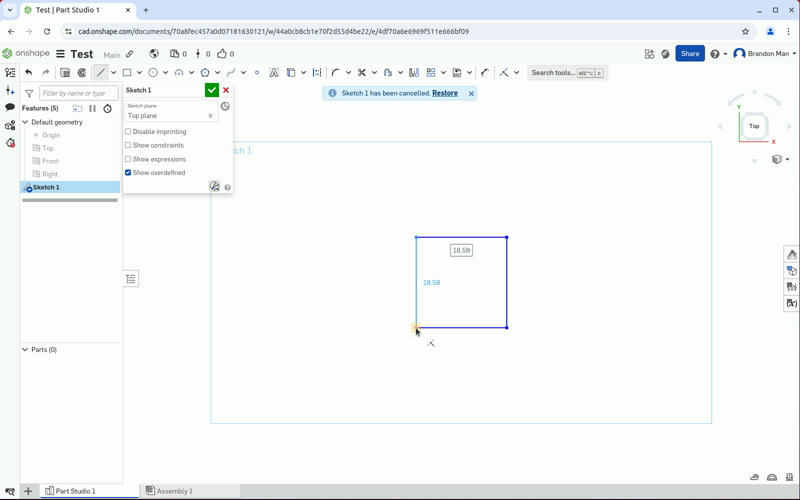
mouse_move(451, 299)
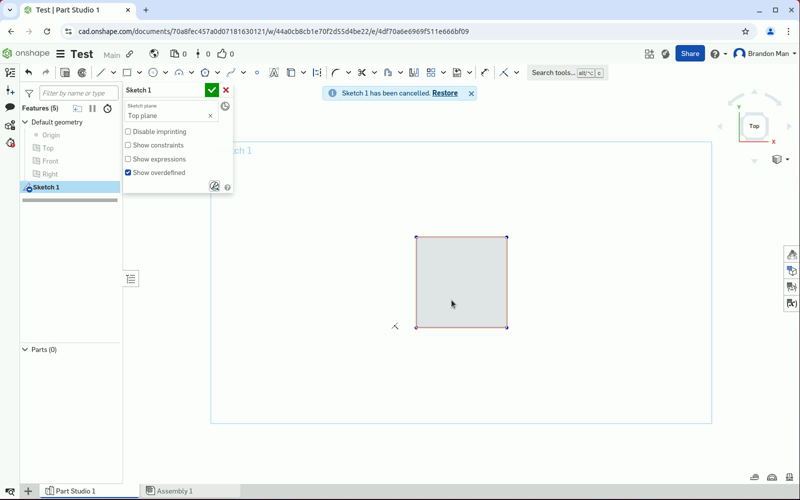
click(451, 299)
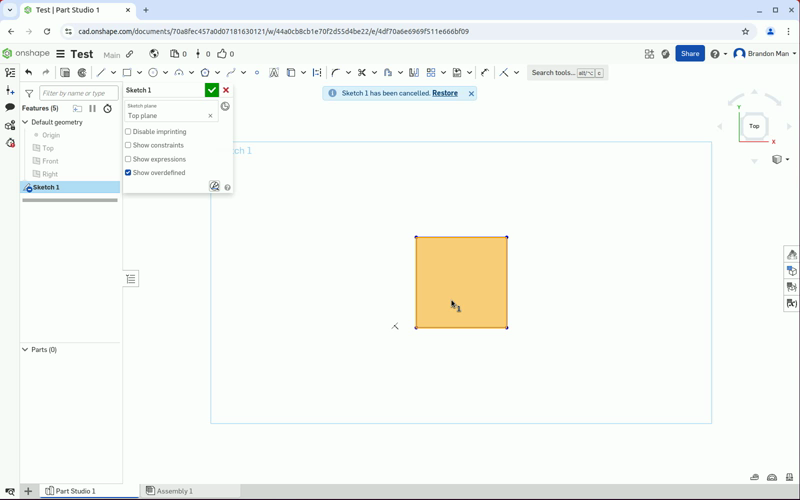
mouse_move(73, 352)
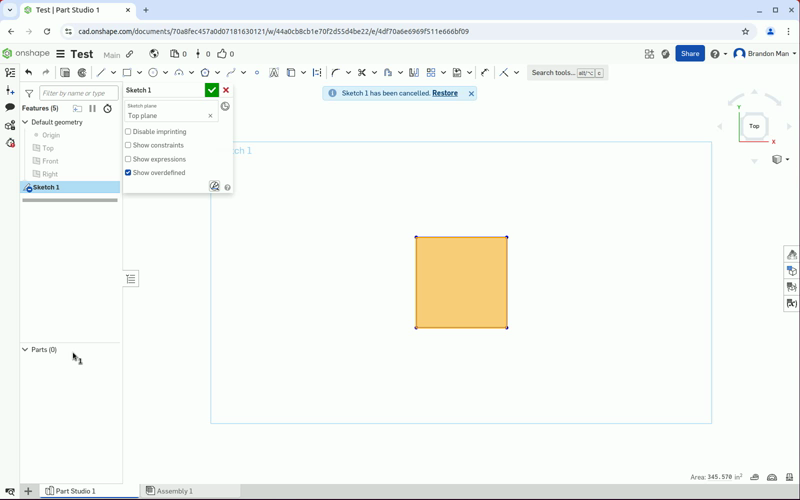
key(shift+y)
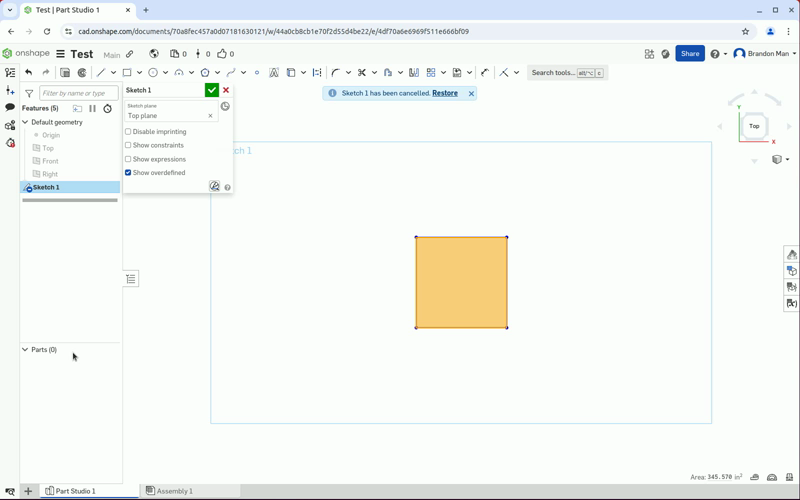
key(shift+e)
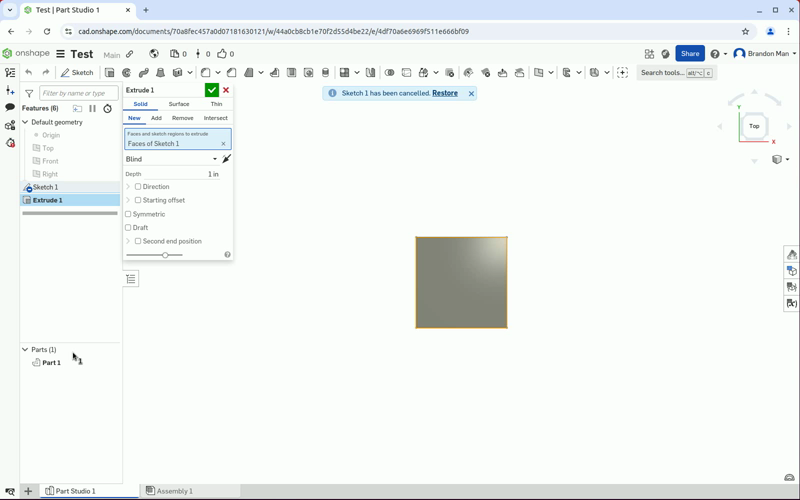
mouse_move(143, 106)
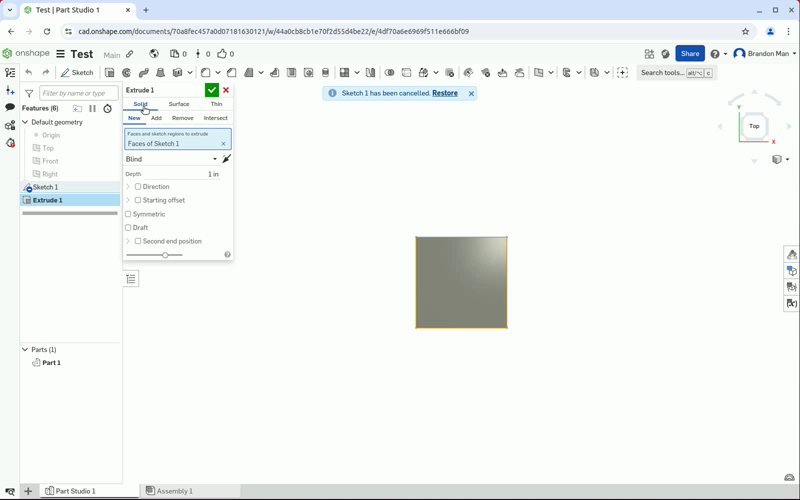
click(143, 106)
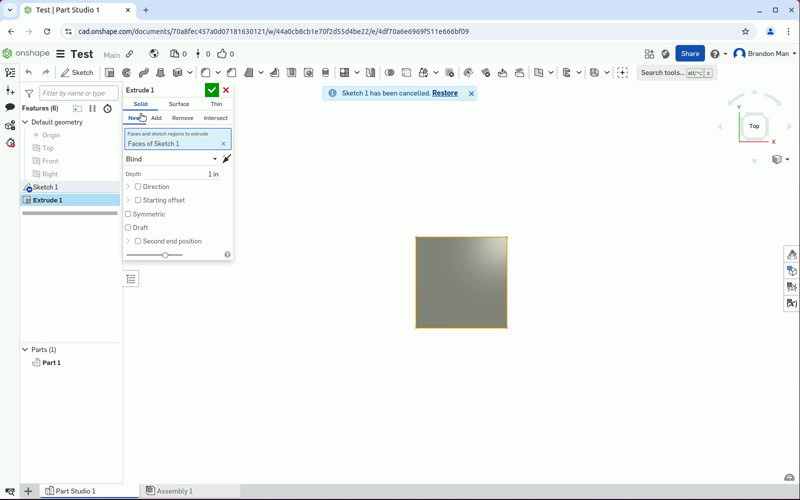
mouse_move(137, 120)
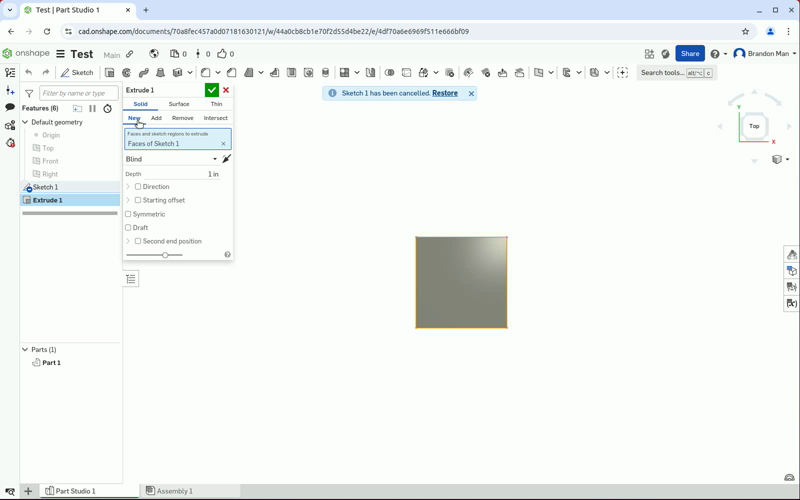
click(137, 120)
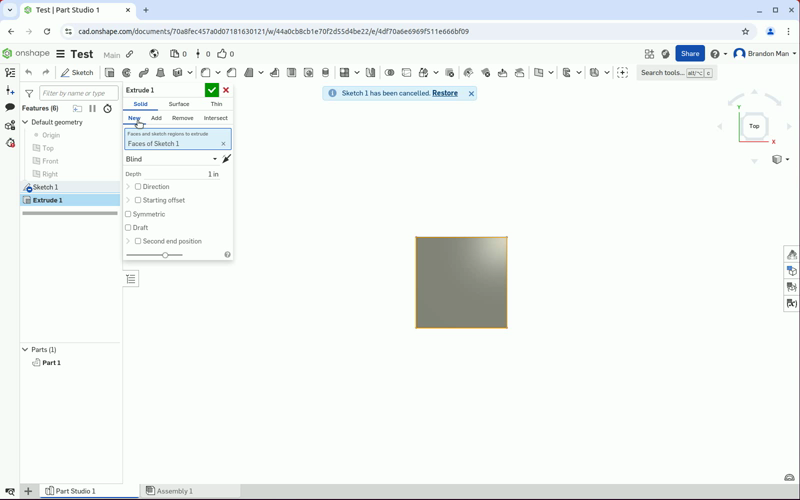
key(tab, 4)
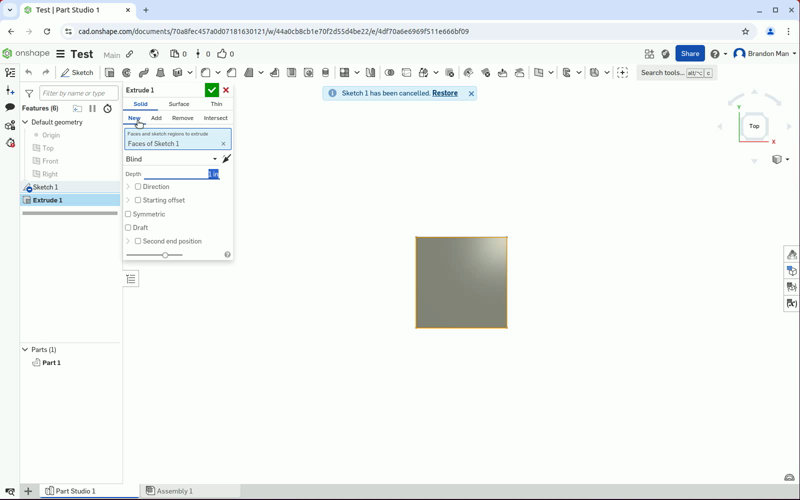
text(4.574)
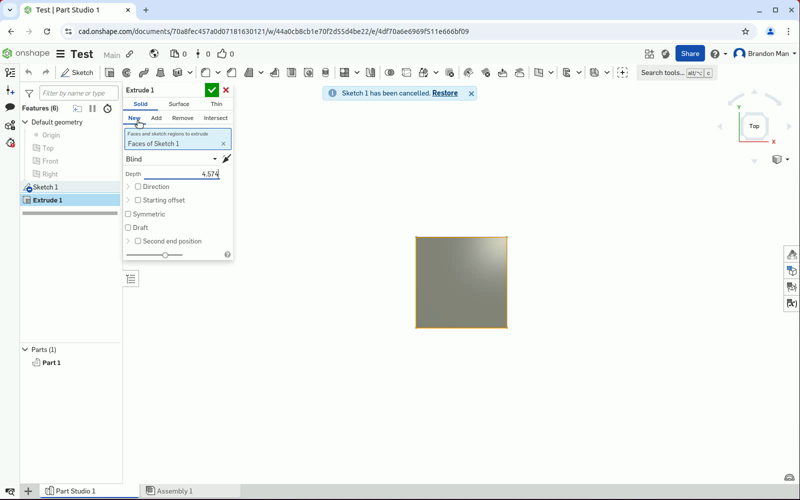
key(enter)
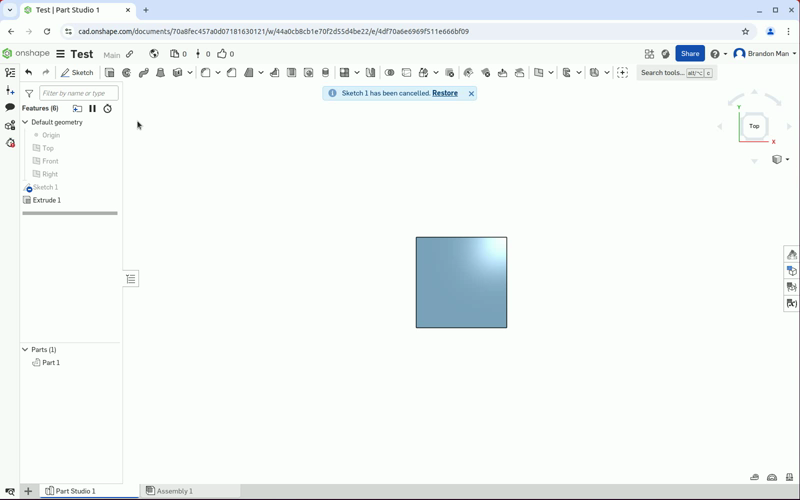
key(shift+h)
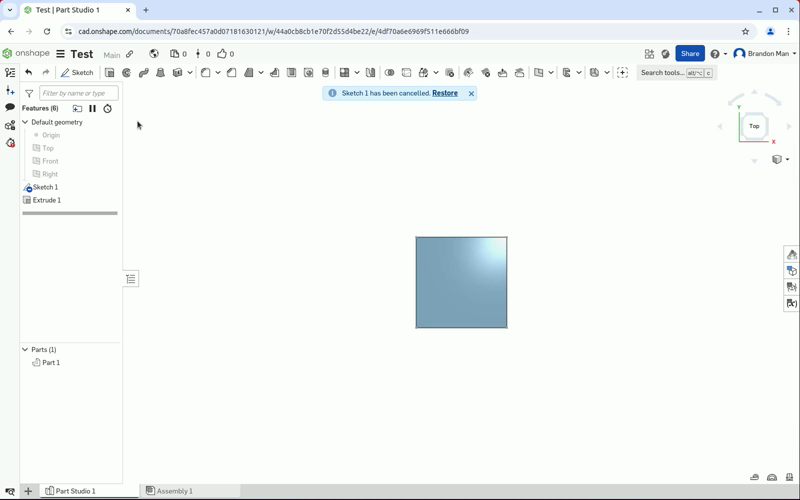
key(shift+h)
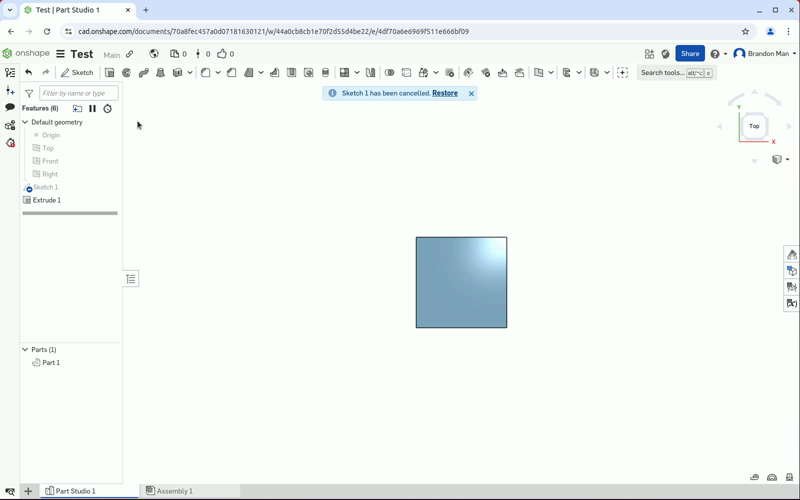
mouse_move(73, 189)
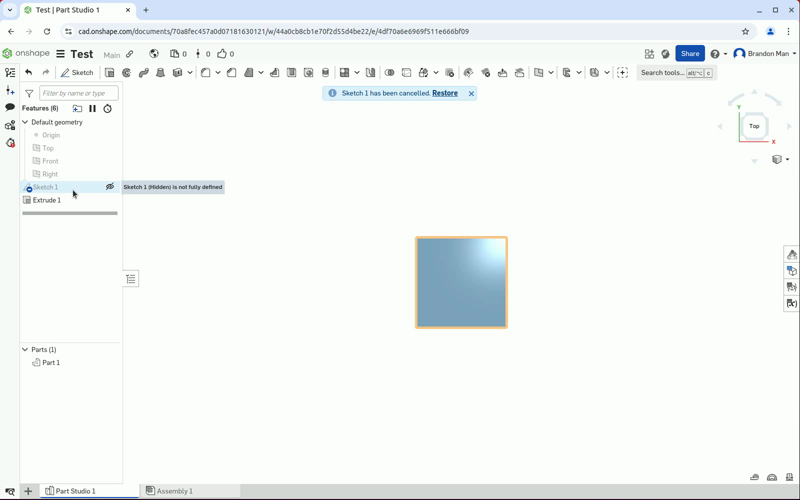
click(73, 189)
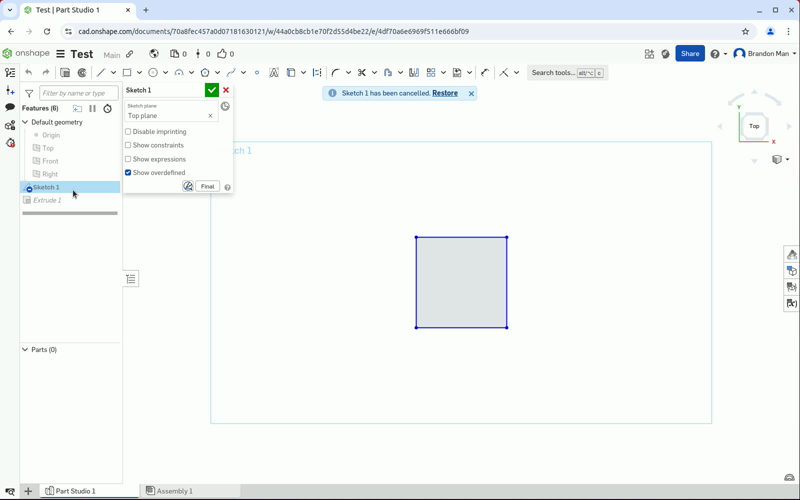
mouse_move(229, 92)
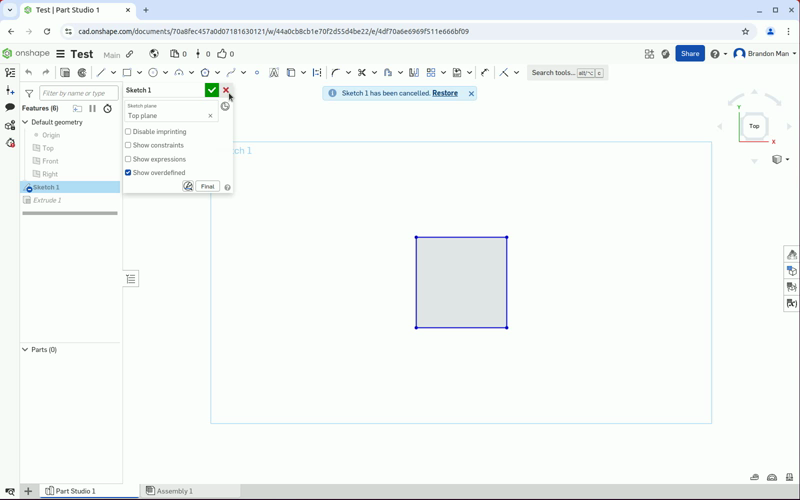
click(229, 92)
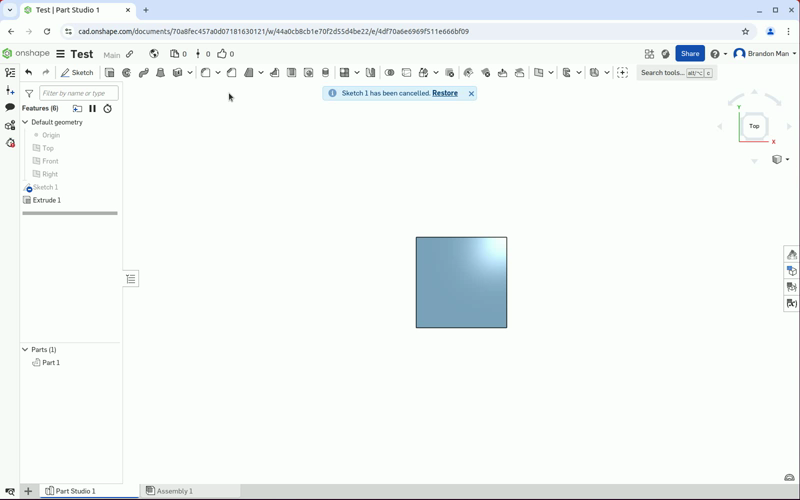
mouse_move(541, 75)
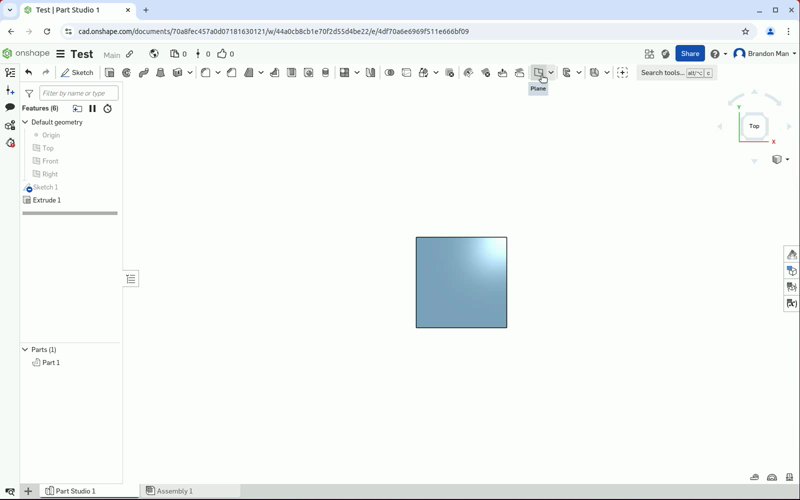
click(541, 75)
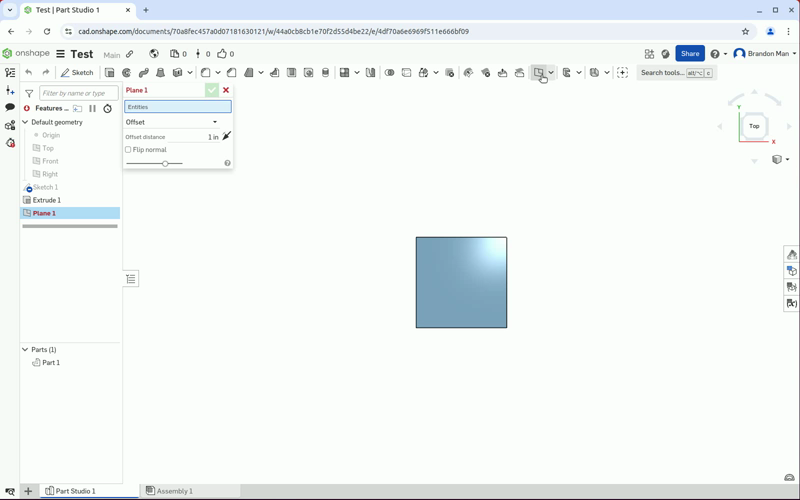
mouse_move(73, 150)
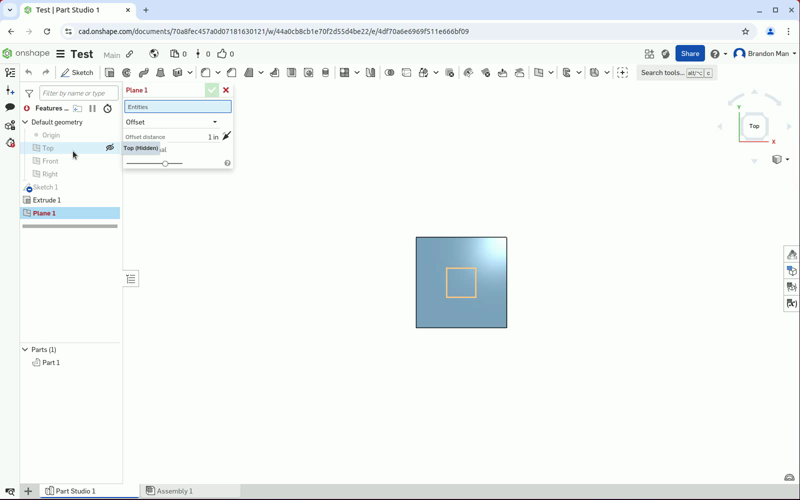
click(73, 150)
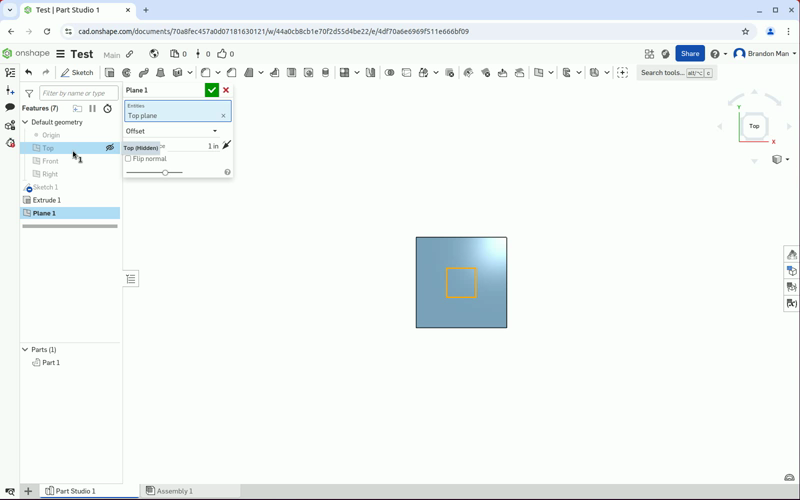
key(tab, 2)
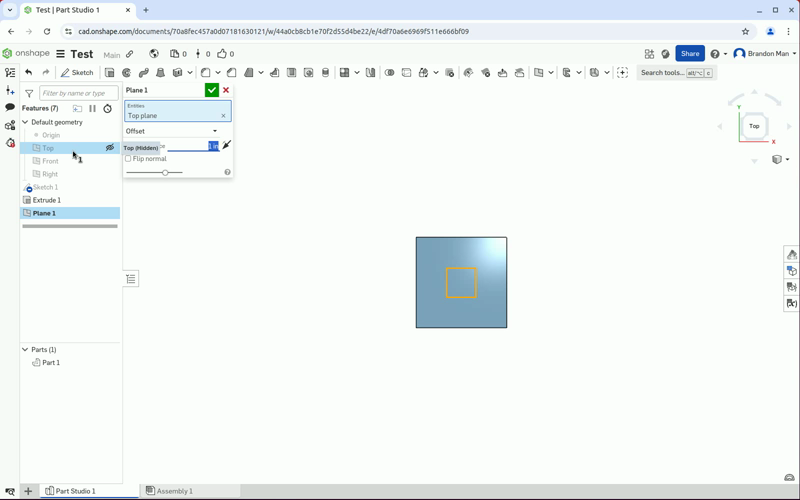
text(4.56)
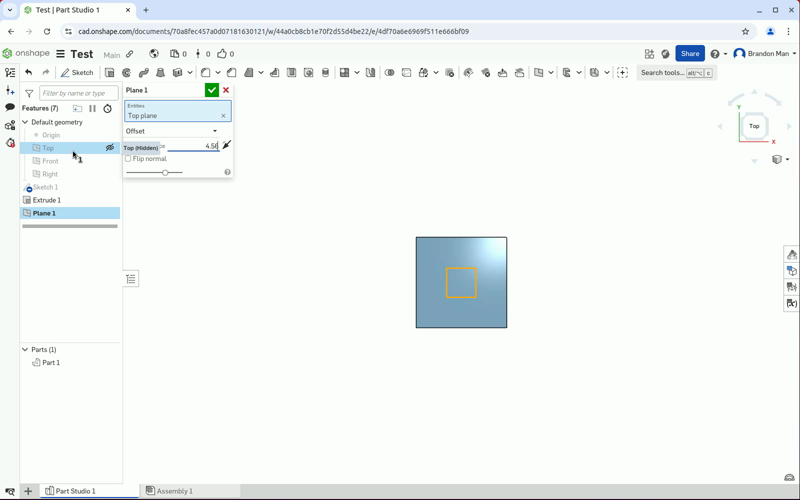
key(enter, 2)
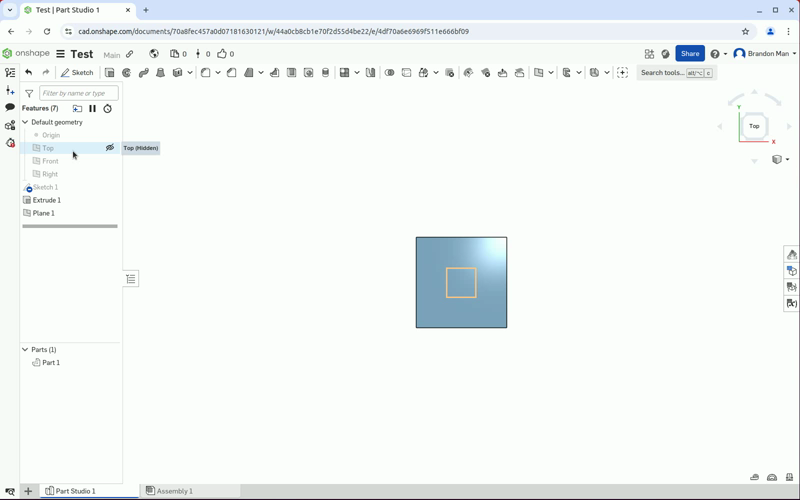
key(shift+s)
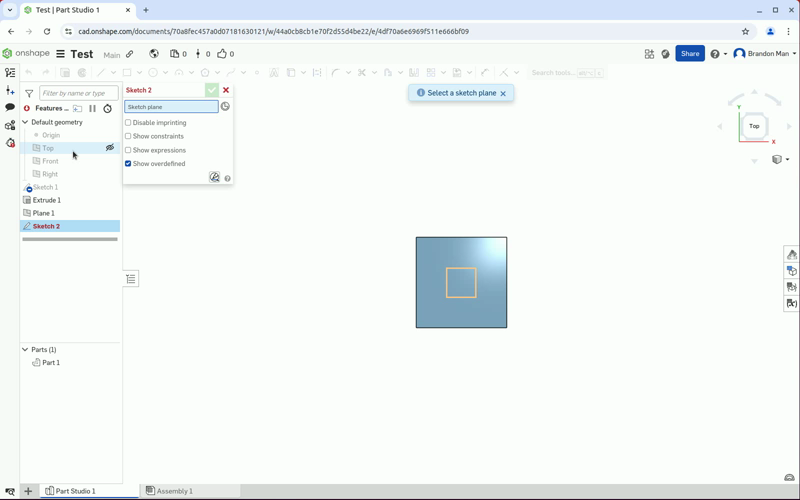
mouse_move(73, 215)
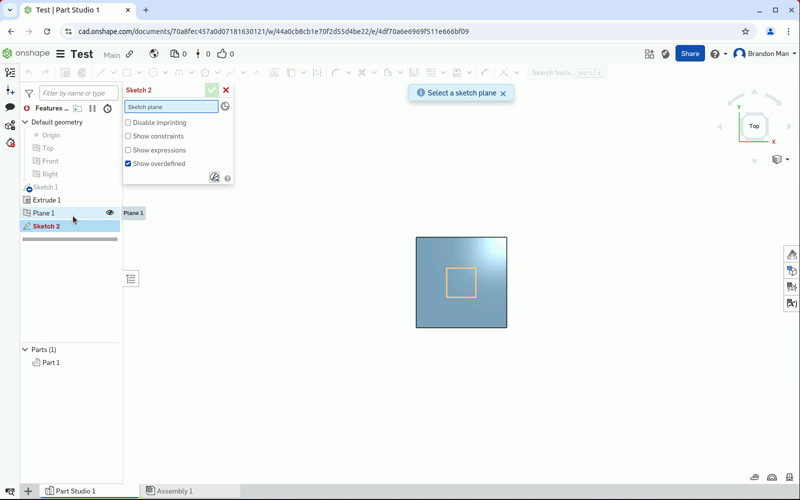
click(73, 215)
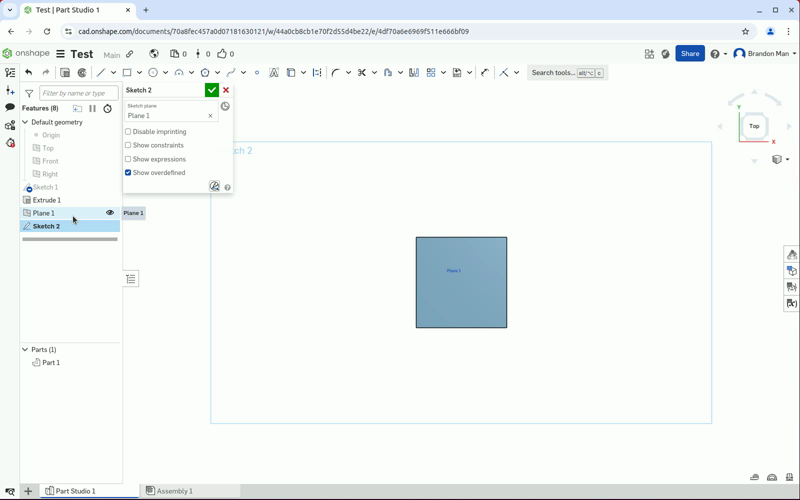
mouse_move(73, 352)
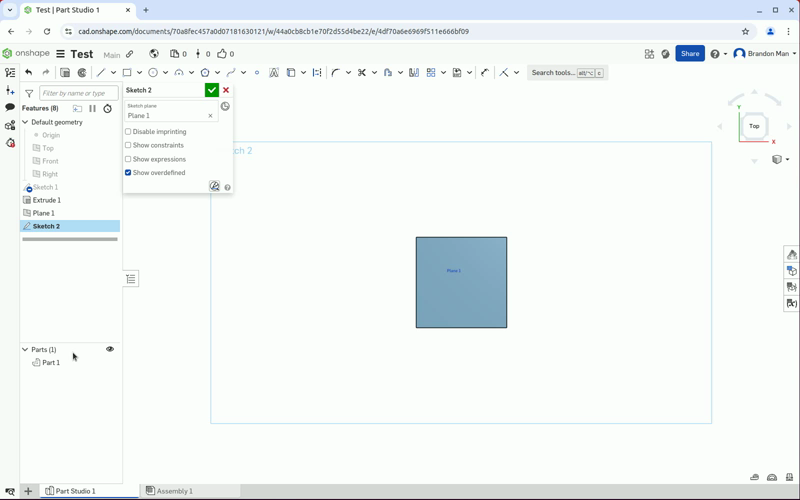
key(y)
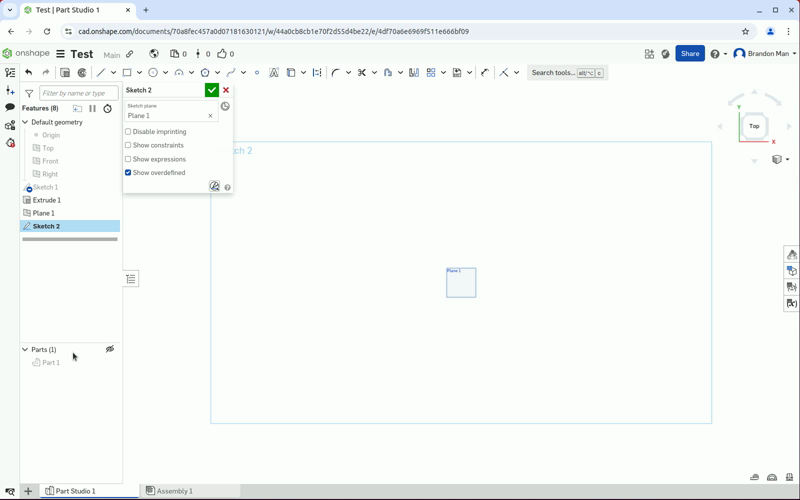
key(c)
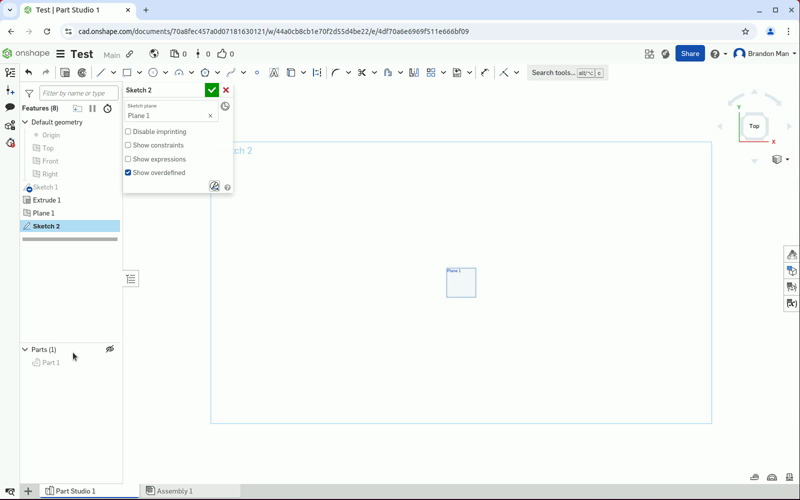
key_down(shift)
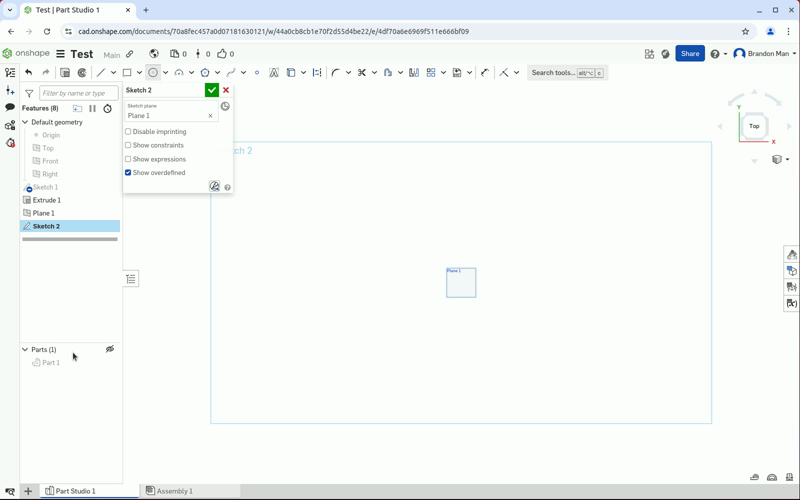
mouse_move(461, 282)
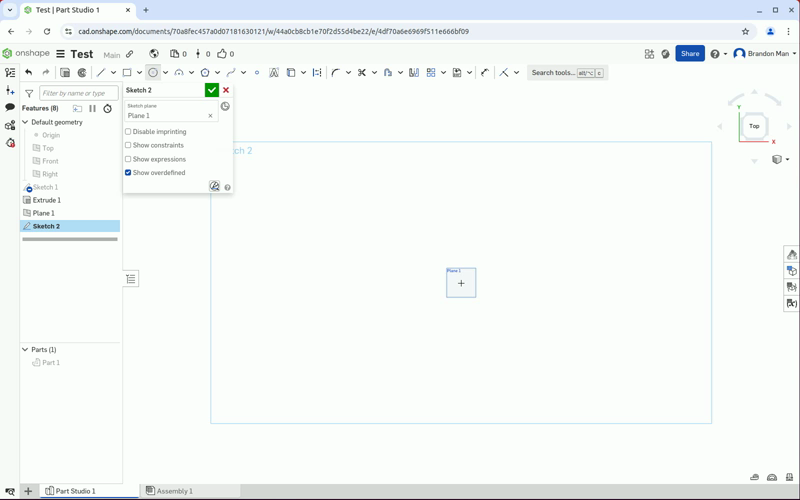
click(461, 282)
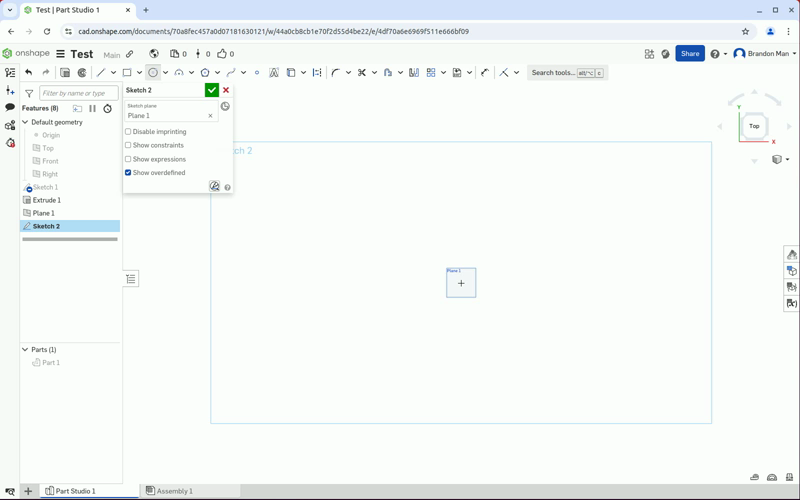
key_up(shift)
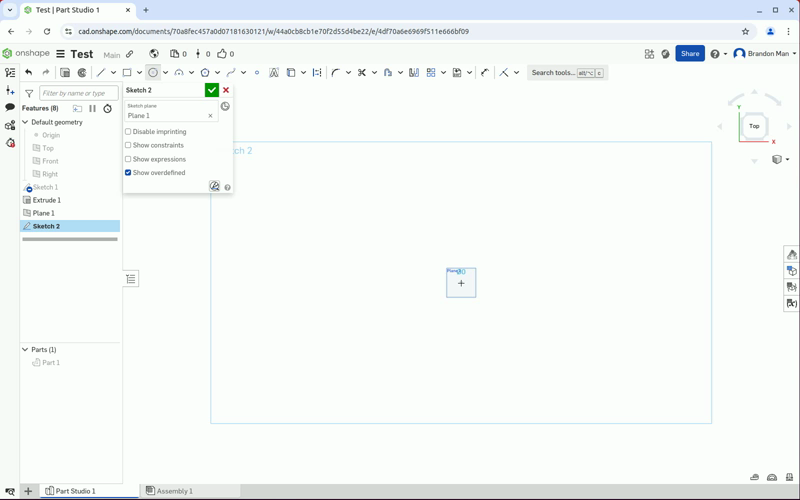
mouse_move(484, 282)
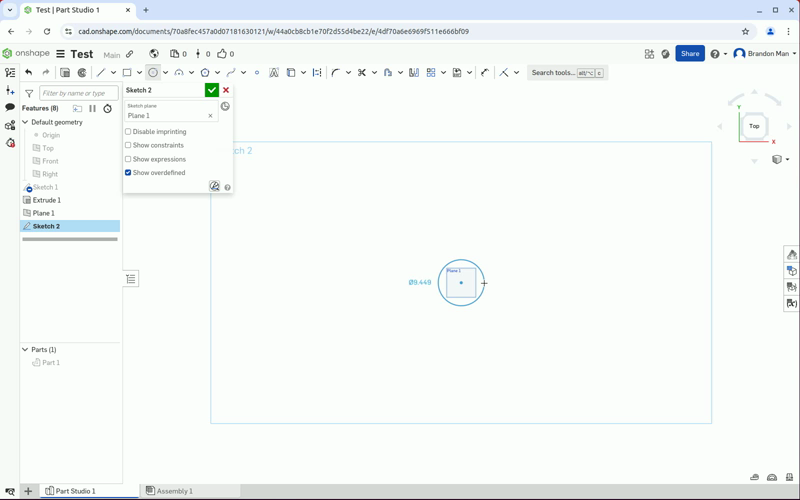
click(484, 282)
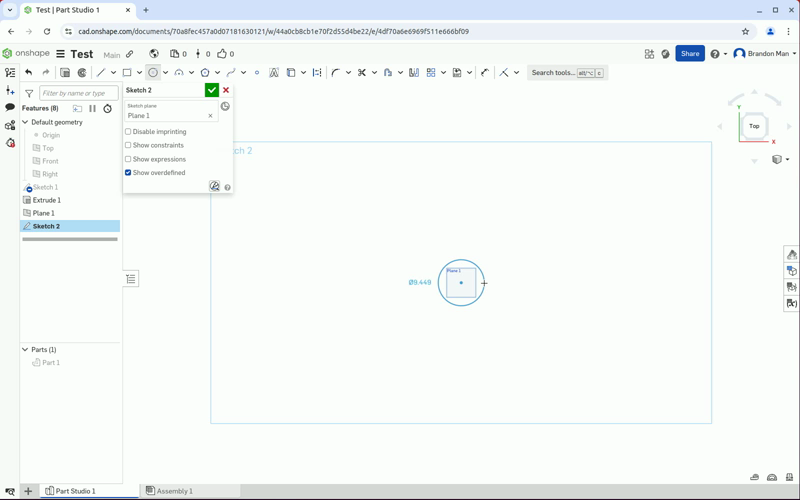
key(esc)
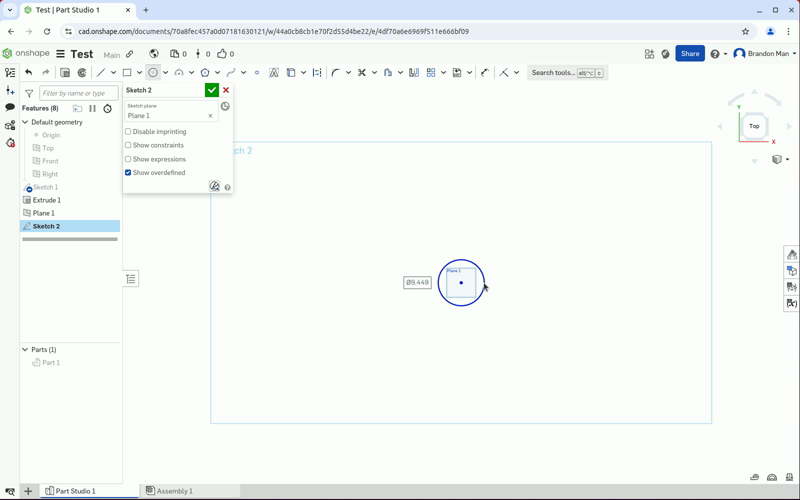
mouse_move(458, 288)
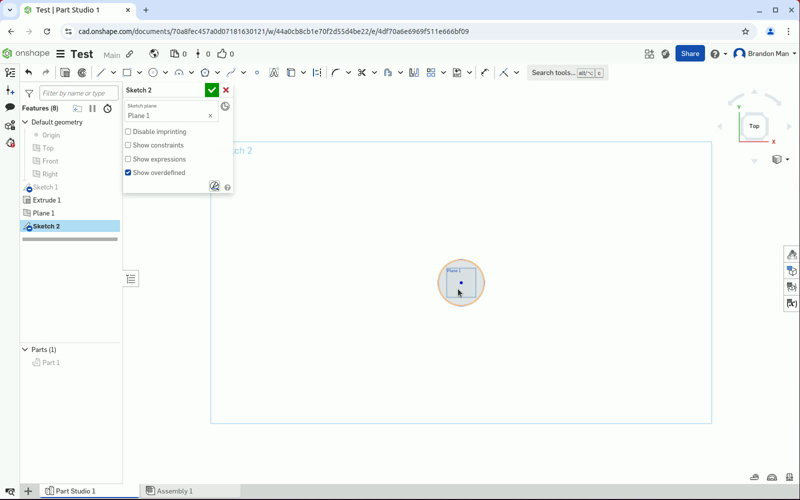
scroll(6)
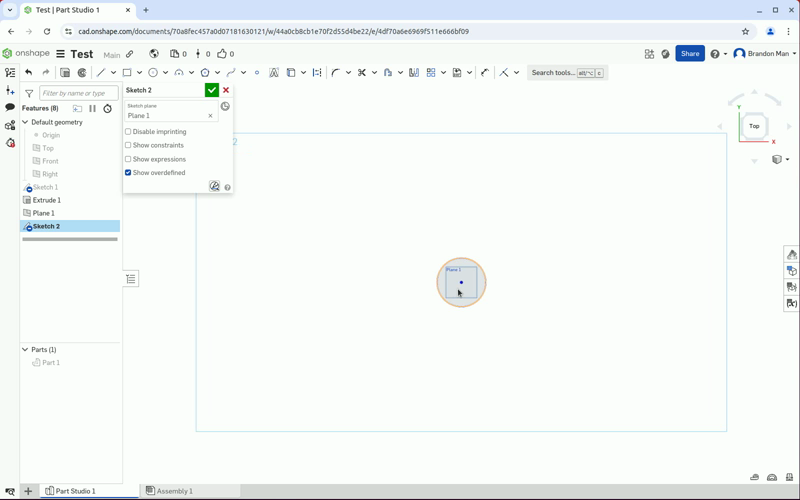
scroll(6)
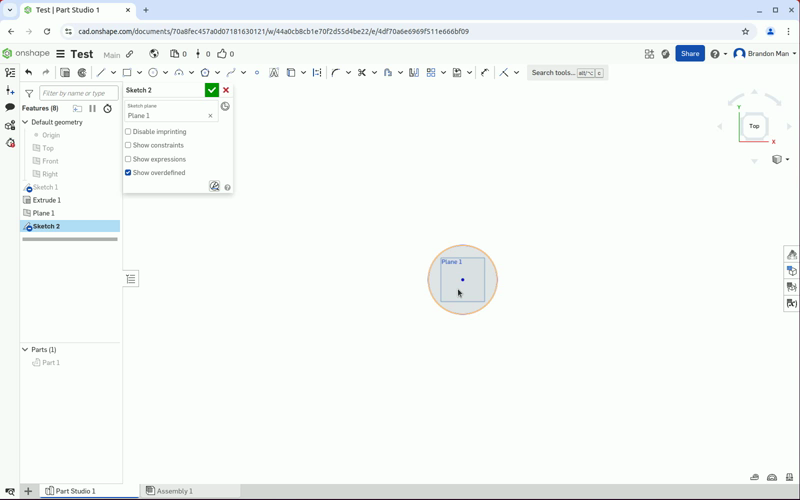
scroll(6)
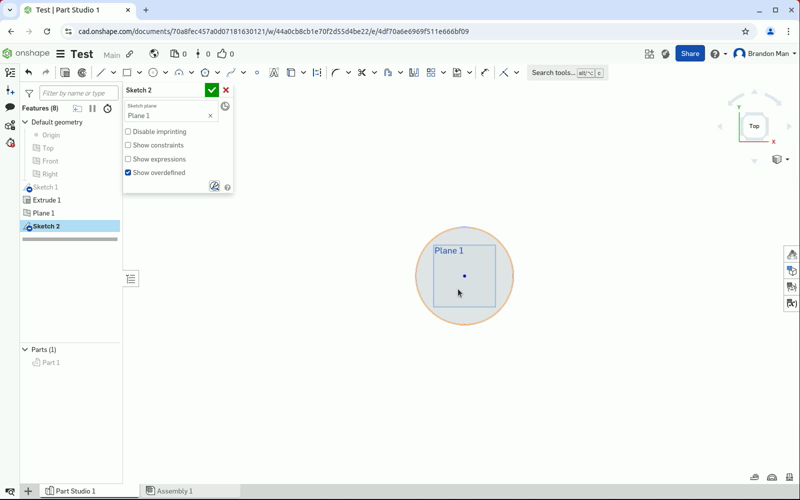
scroll(6)
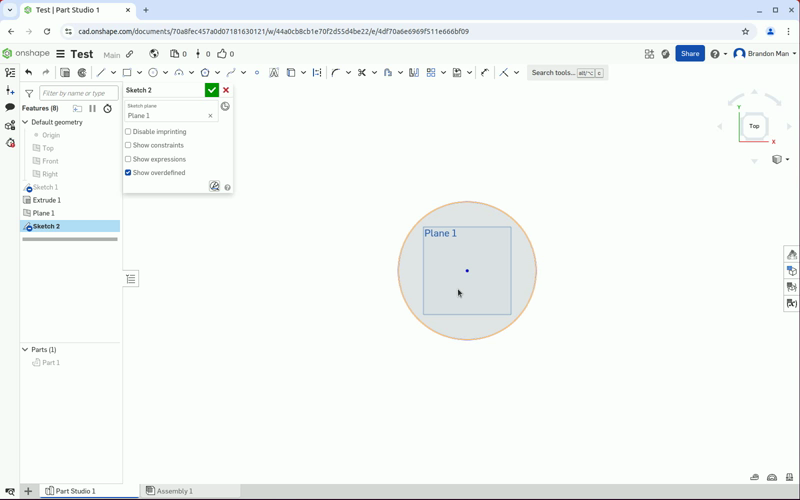
scroll(6)
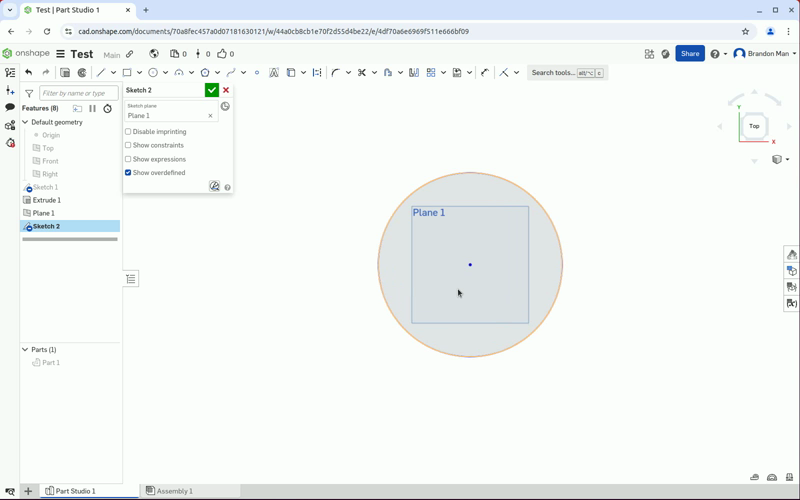
scroll(6)
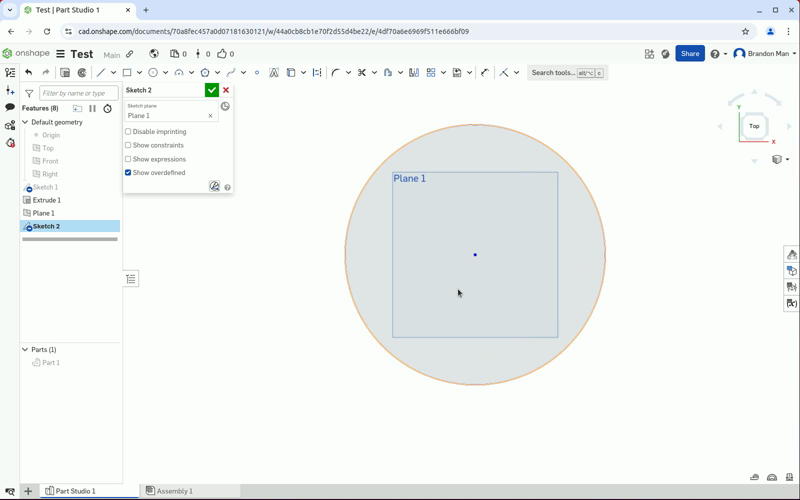
scroll(6)
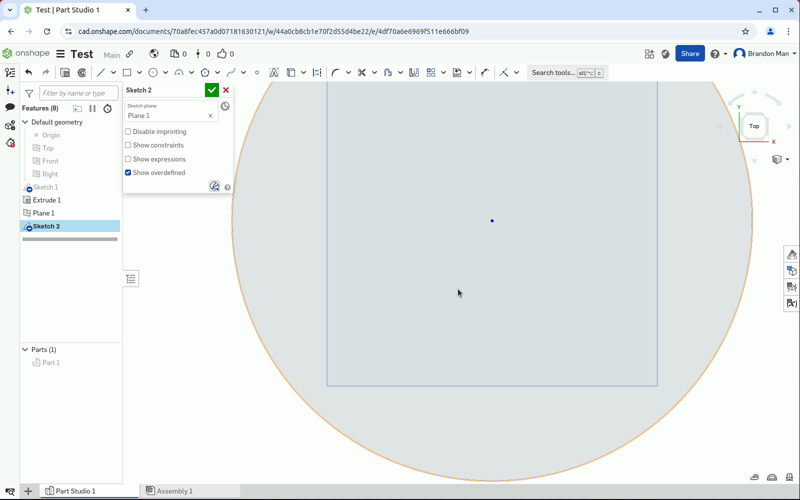
click(458, 288)
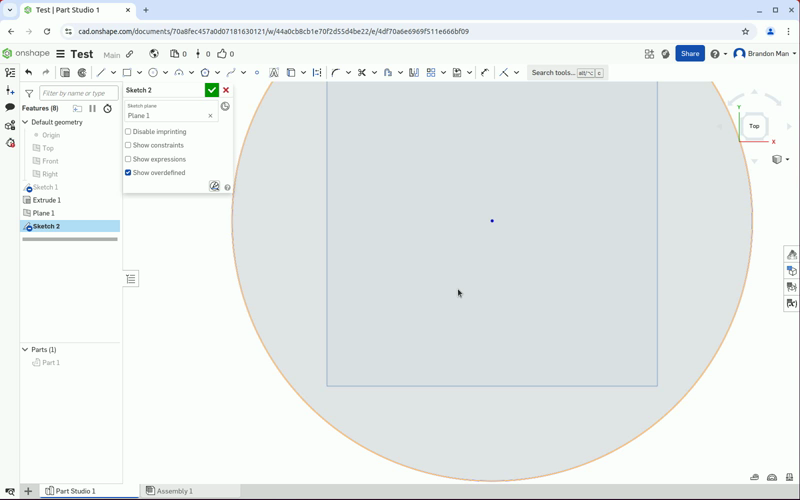
scroll(-6)
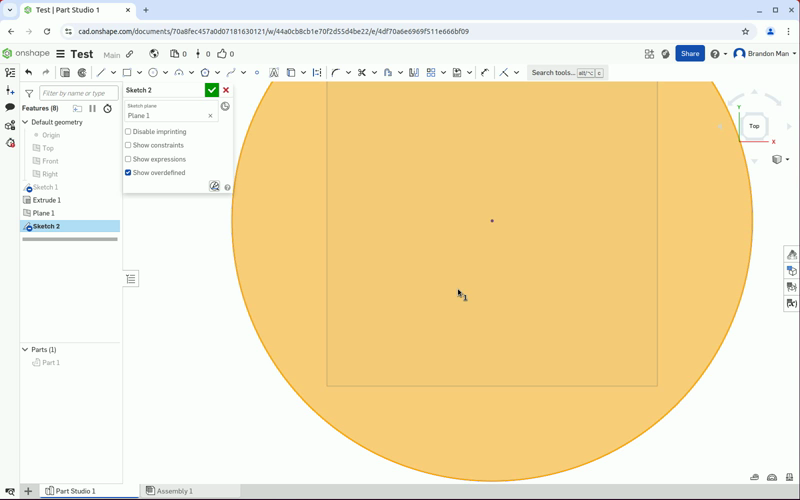
scroll(-6)
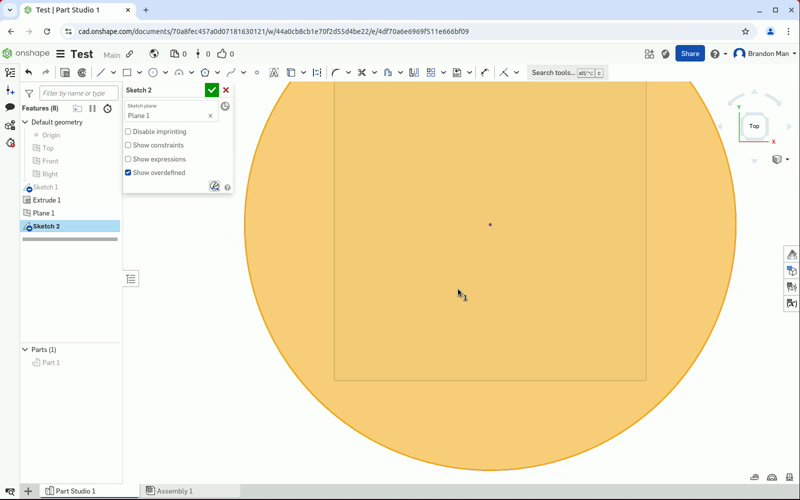
scroll(-6)
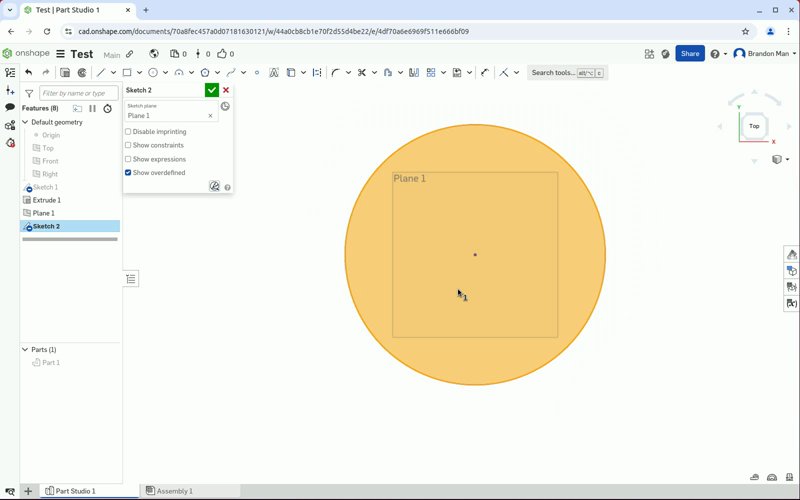
scroll(-6)
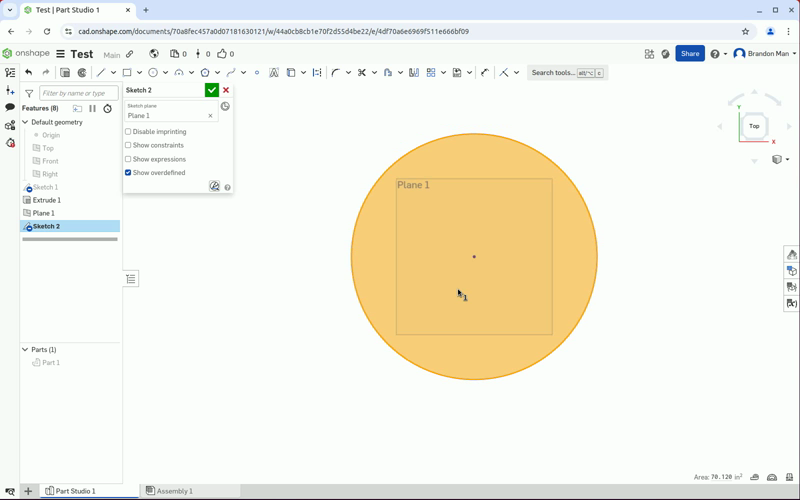
scroll(-6)
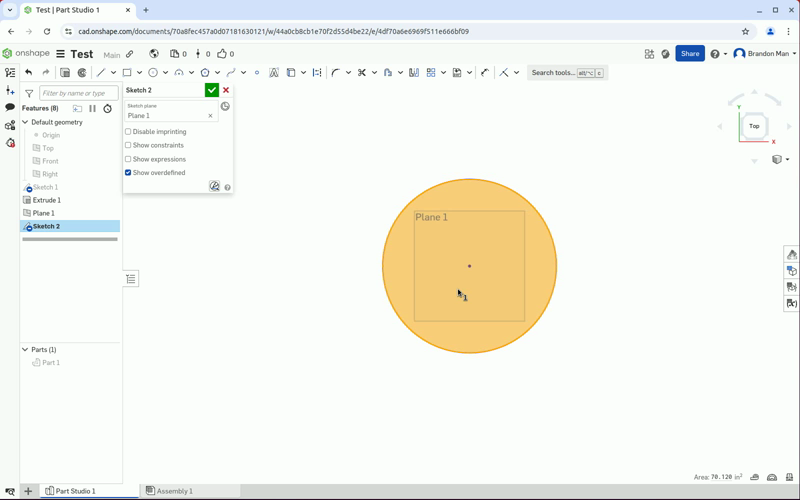
scroll(-6)
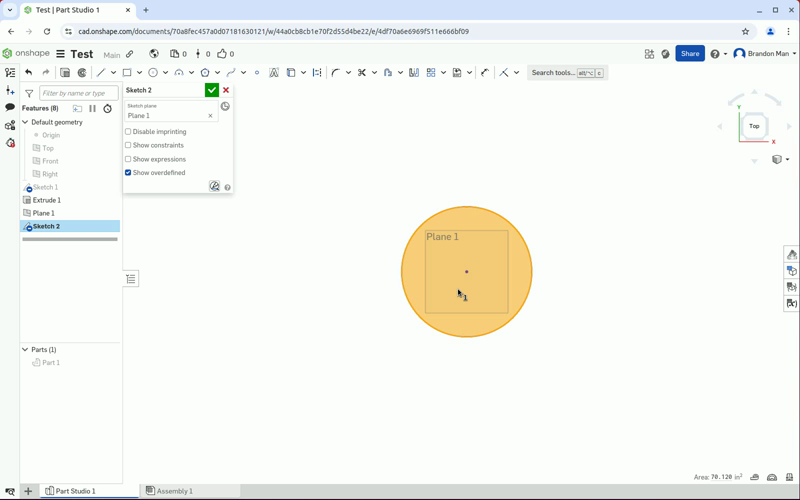
scroll(-6)
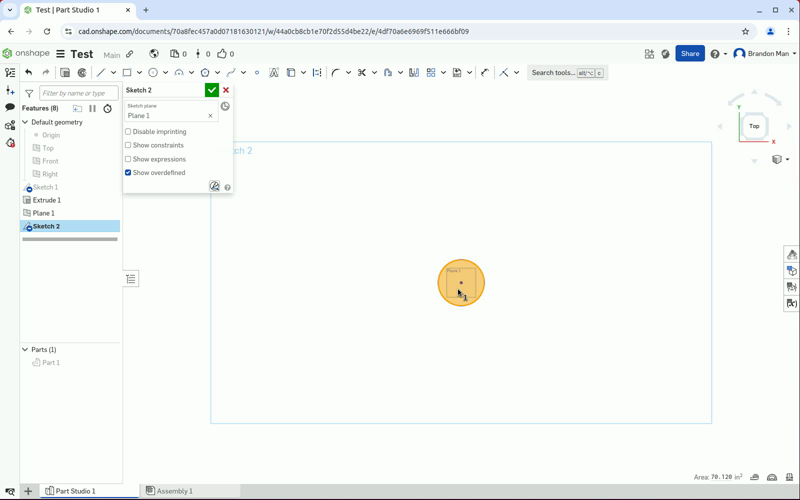
mouse_move(73, 352)
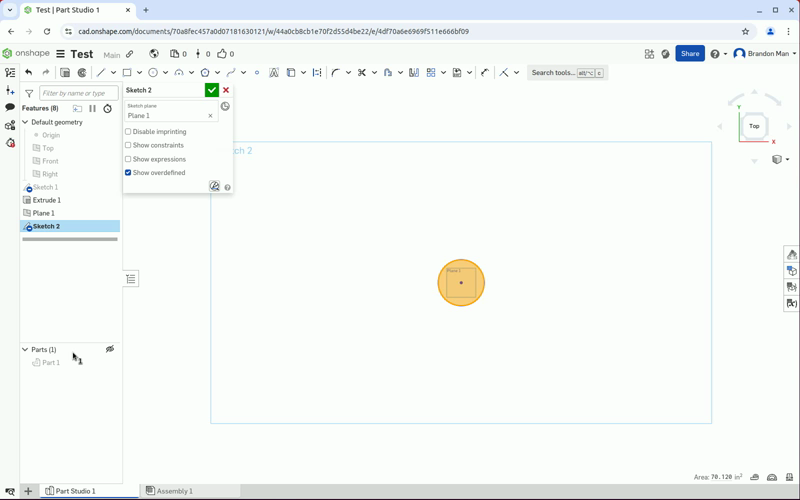
key(shift+y)
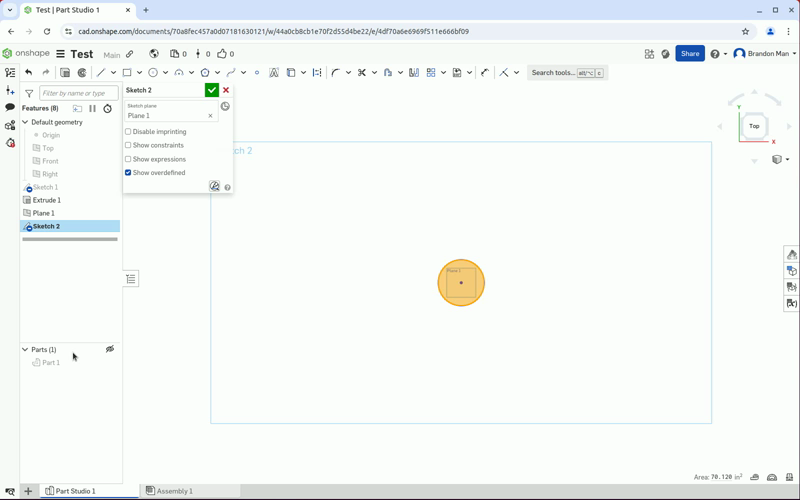
key(shift+e)
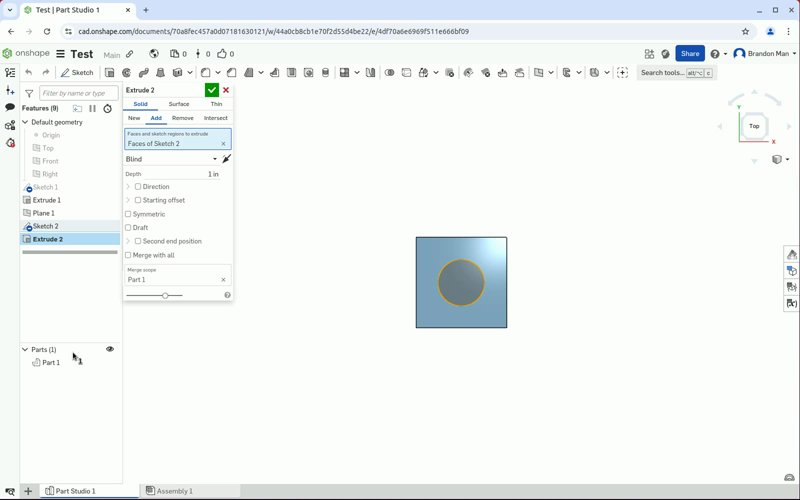
mouse_move(143, 106)
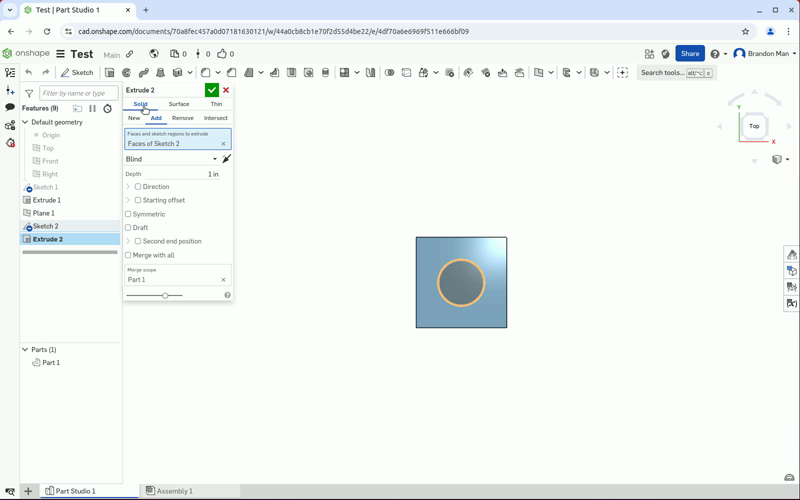
click(143, 106)
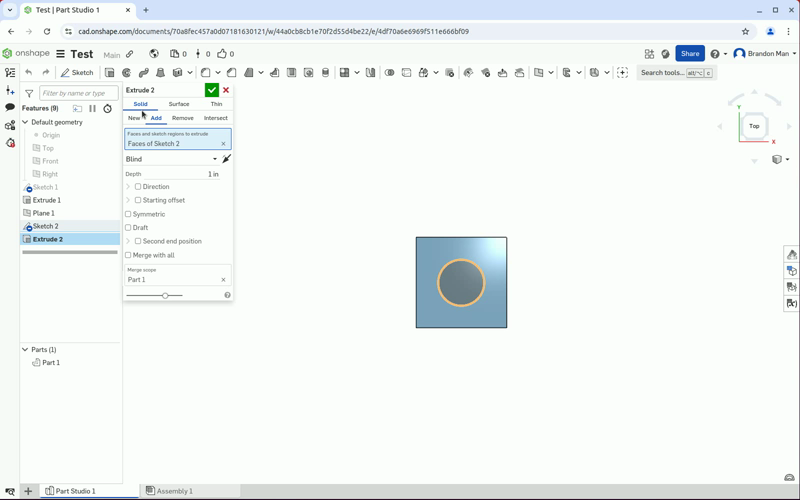
mouse_move(137, 120)
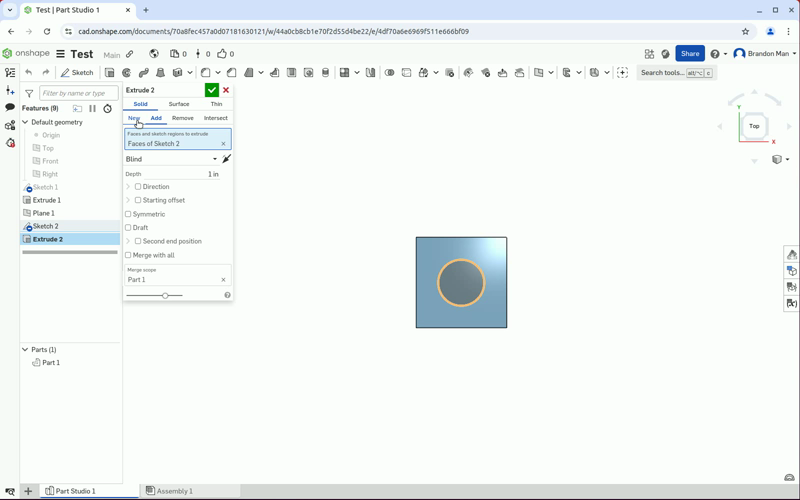
click(137, 120)
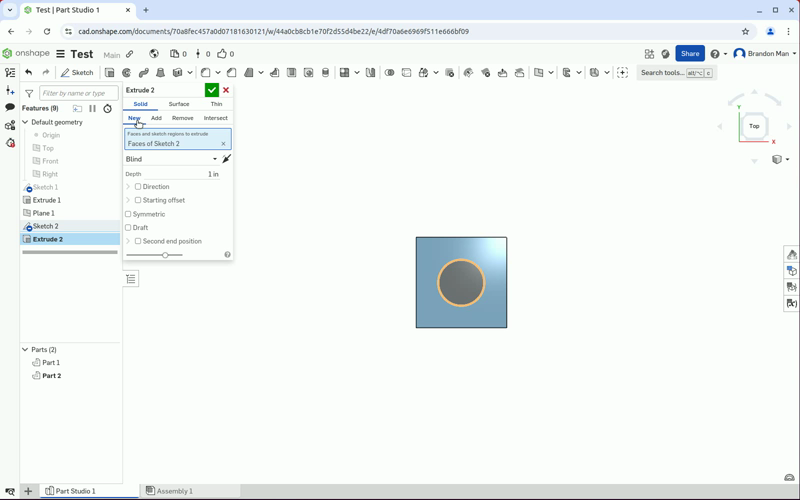
key(tab, 4)
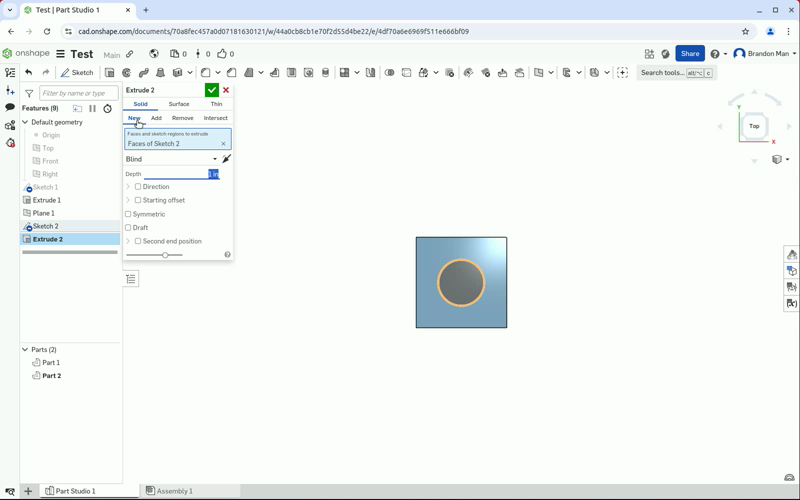
text(18.535)
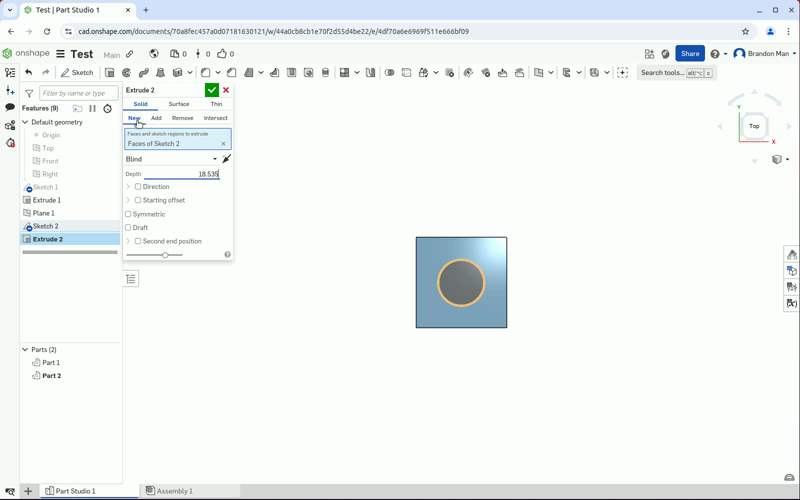
key(enter)
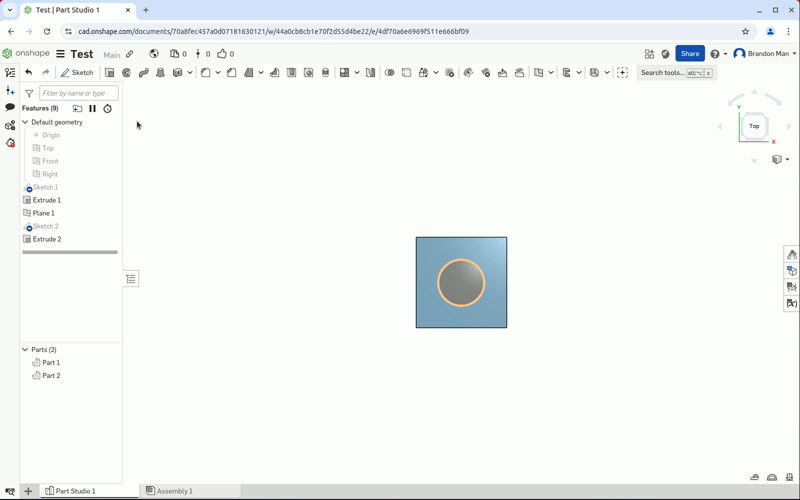
key(shift+h)
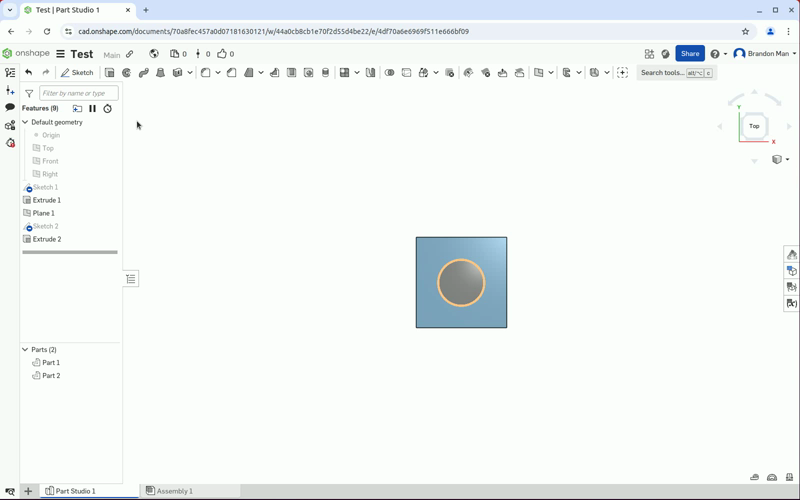
key(shift+h)
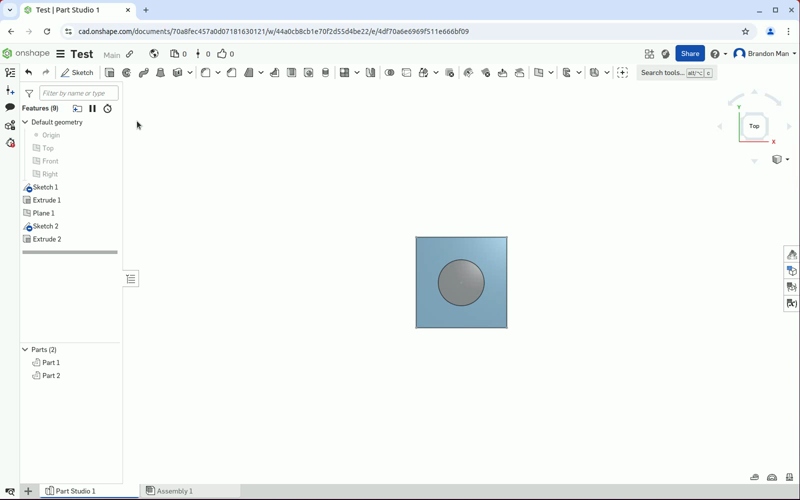
key(shift+7)
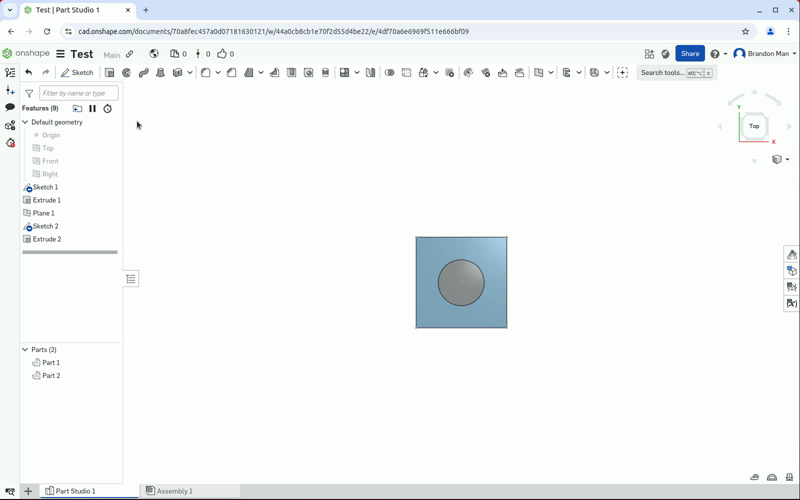
key(up, 3)
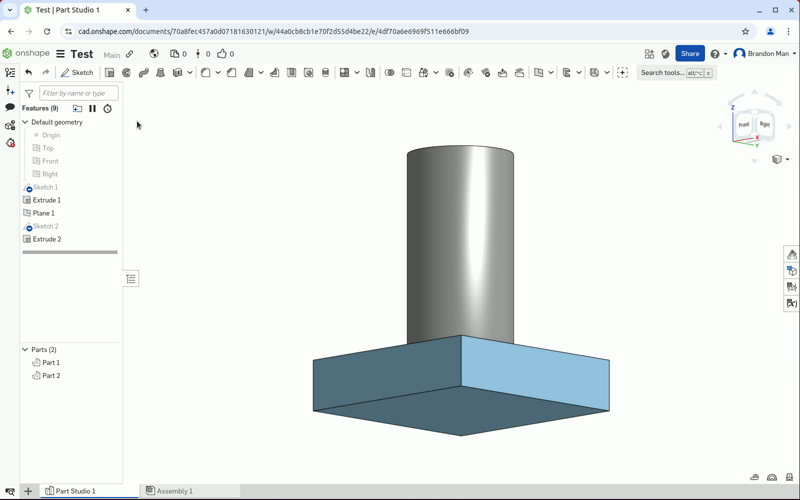
key(left, 3)
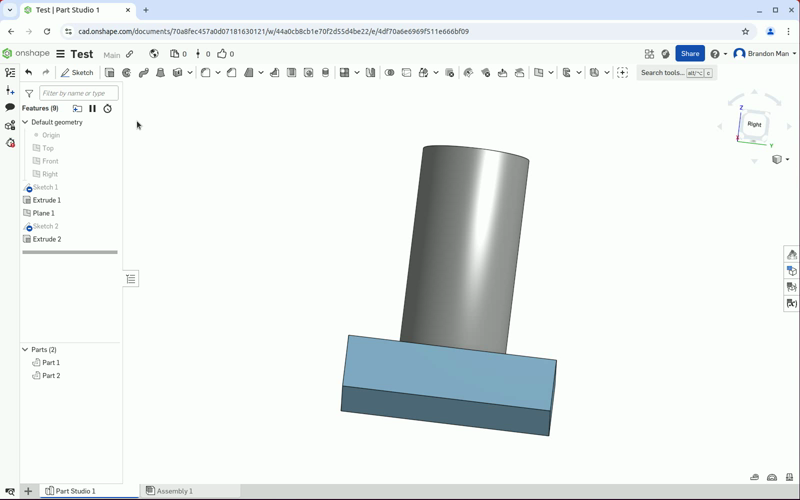
key(right, 3)
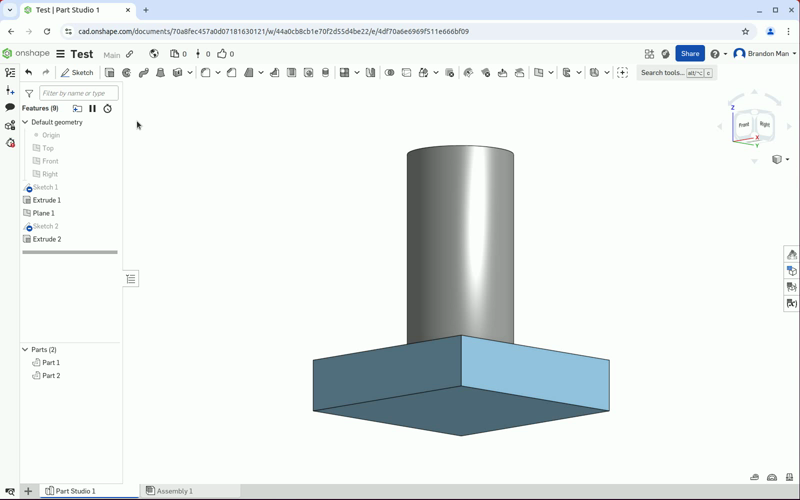
key(down, 3)
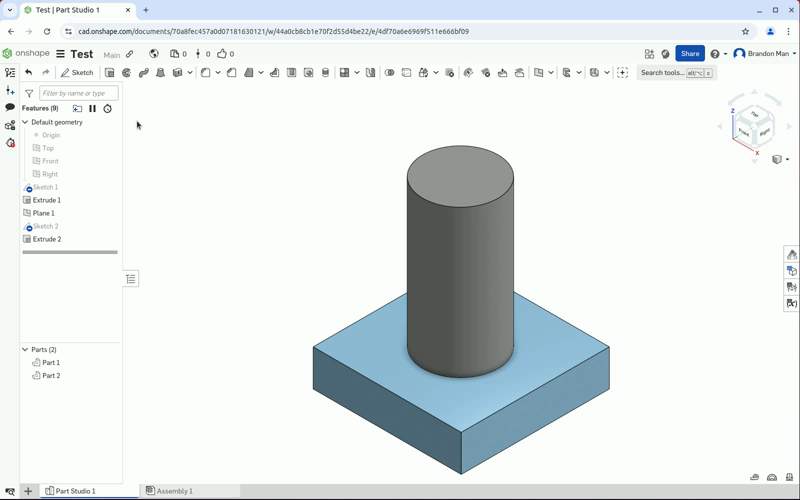
mouse_move(73, 189)
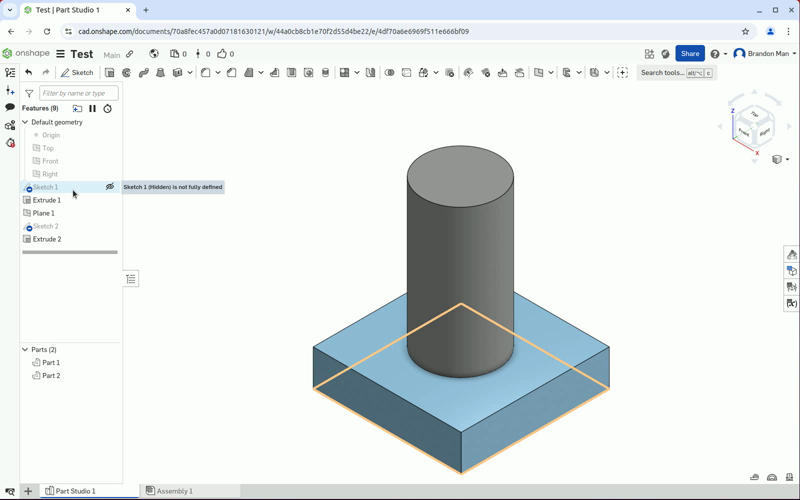
click(73, 189)